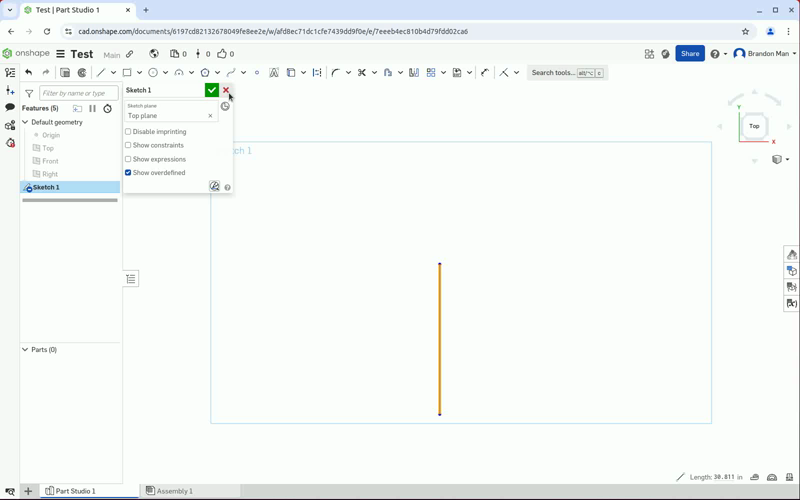
key(shift+h)
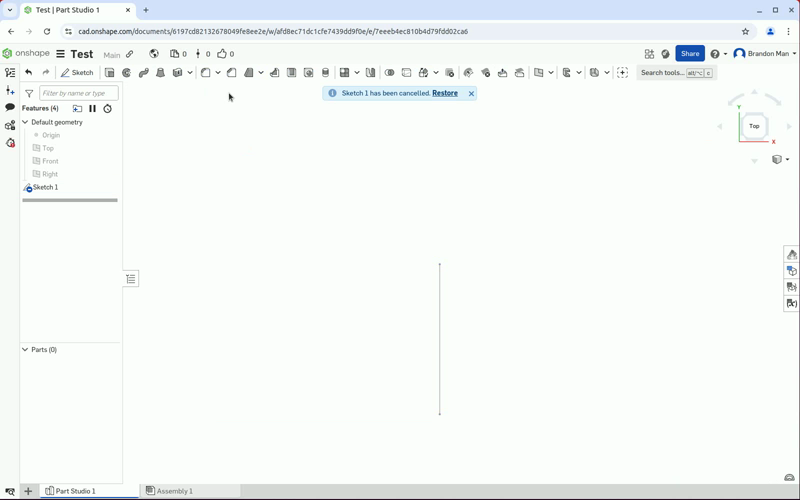
mouse_move(73, 352)
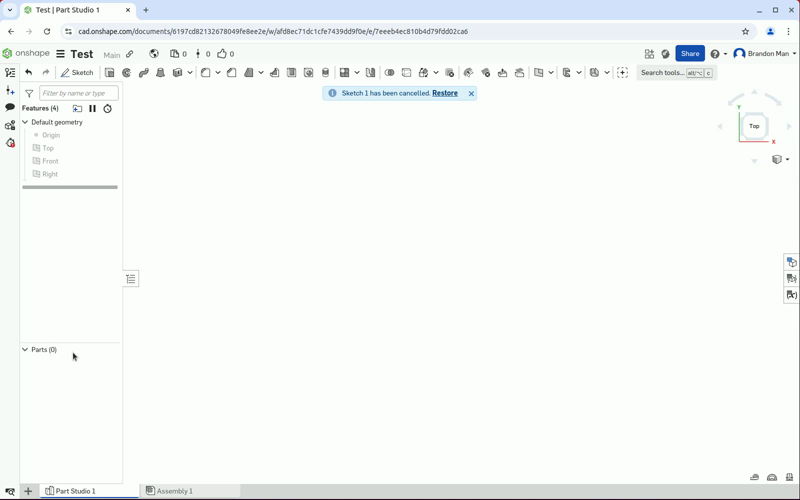
key(y)
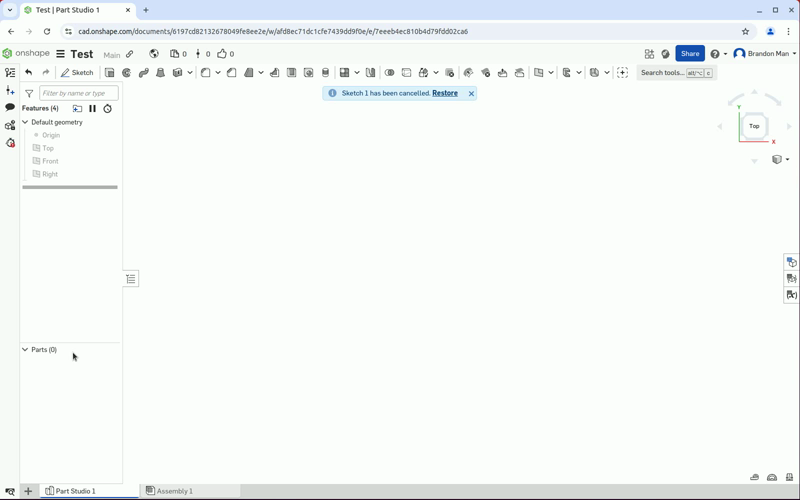
key(shift+p)
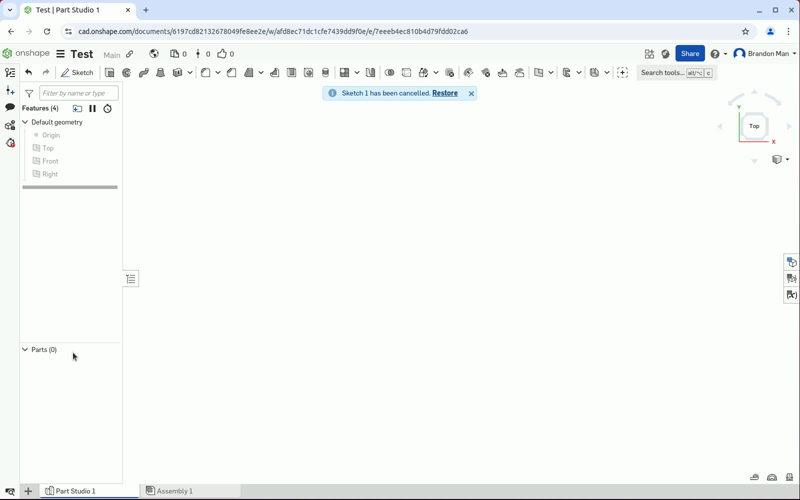
key(space)
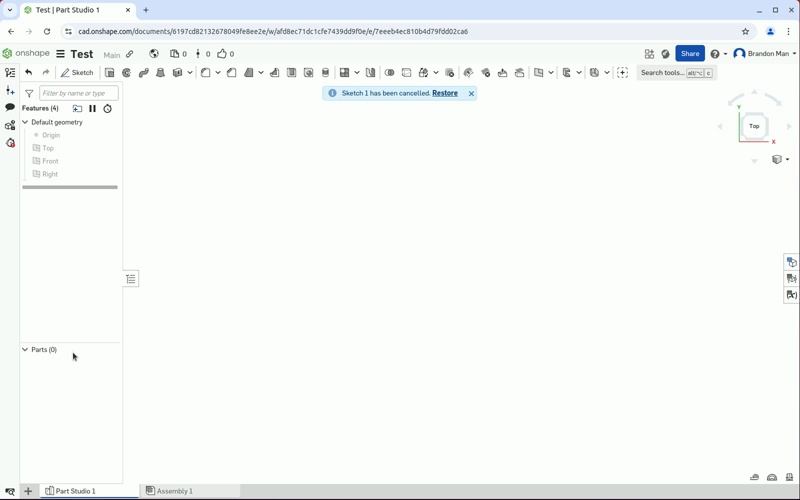
key_down(shift)
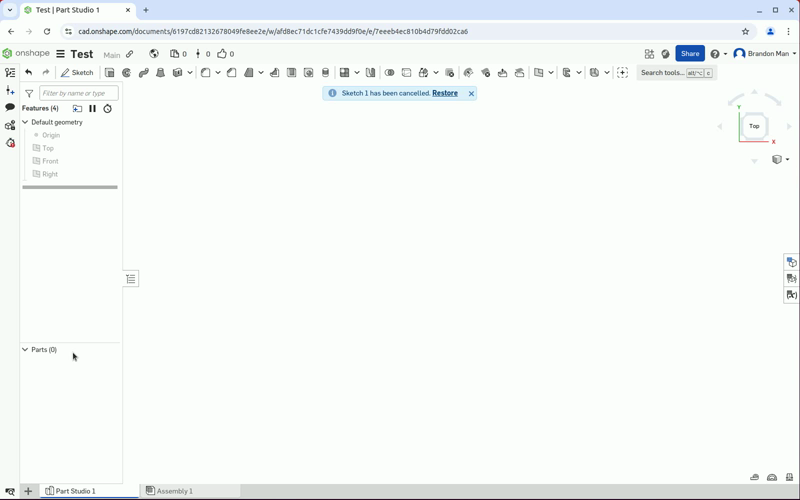
key(up)
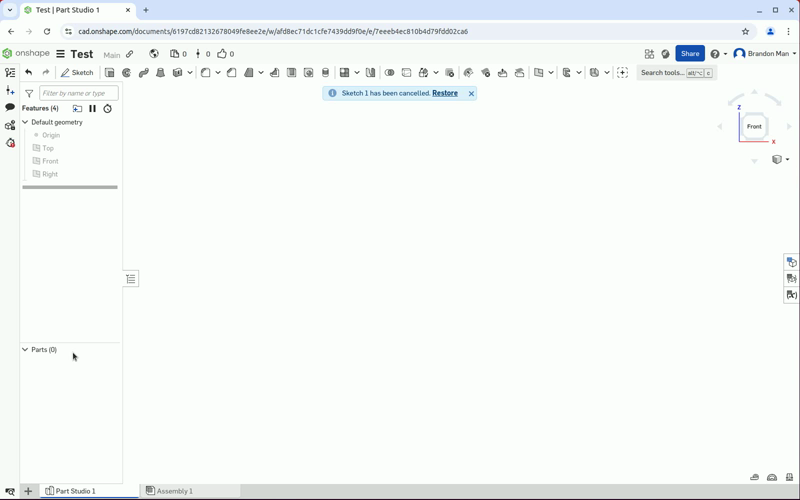
key_up(shift)
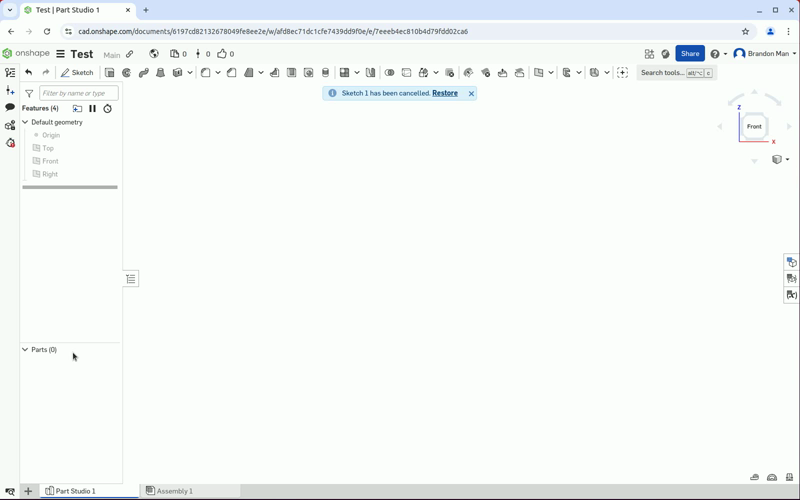
mouse_move(73, 352)
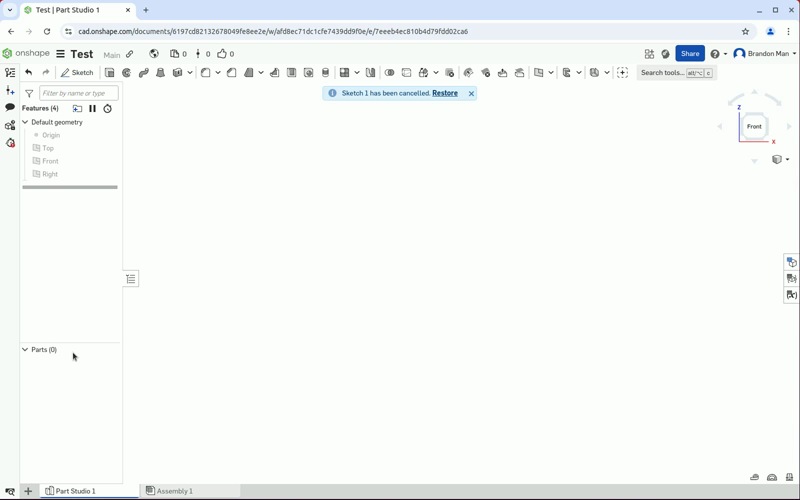
key(shift+y)
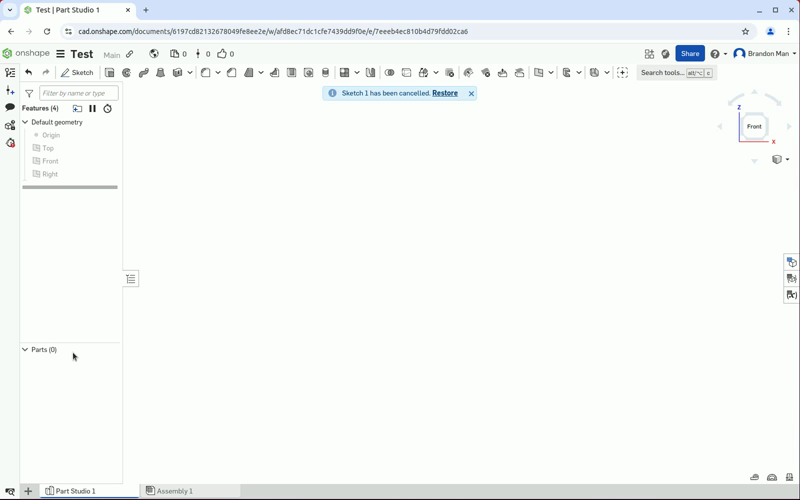
key(shift+s)
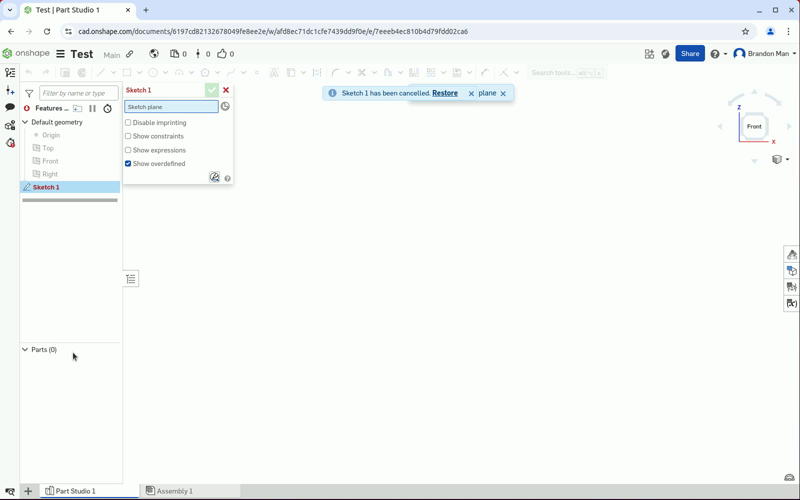
mouse_move(73, 163)
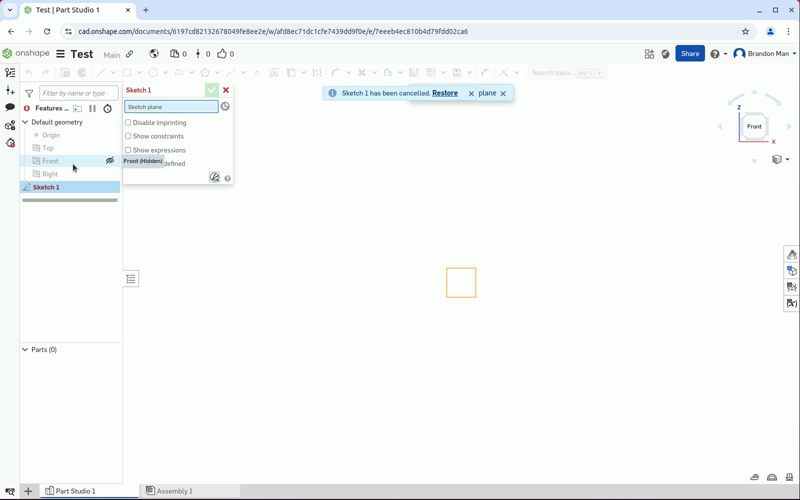
click(73, 163)
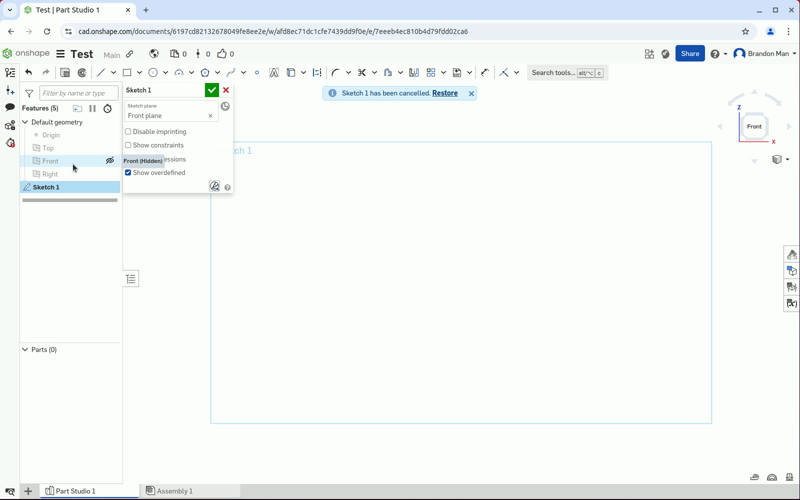
mouse_move(73, 352)
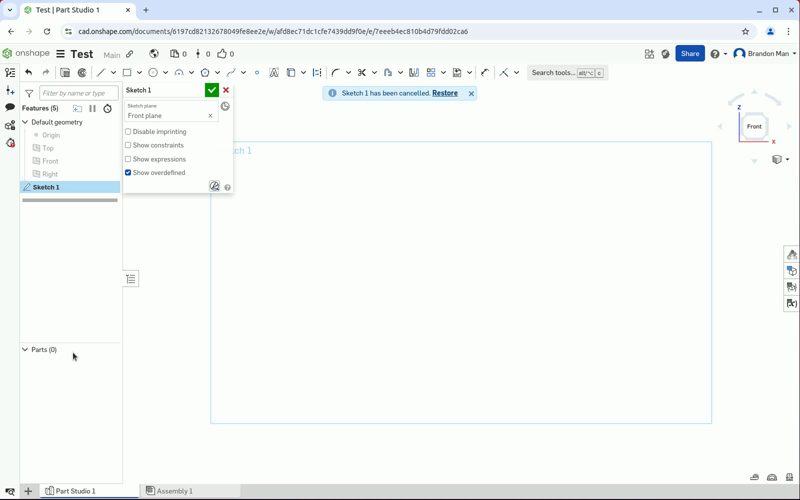
key(y)
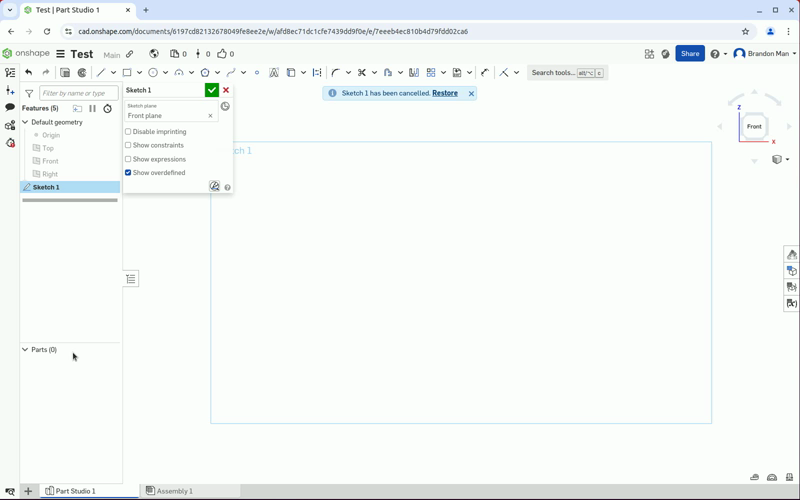
key(a)
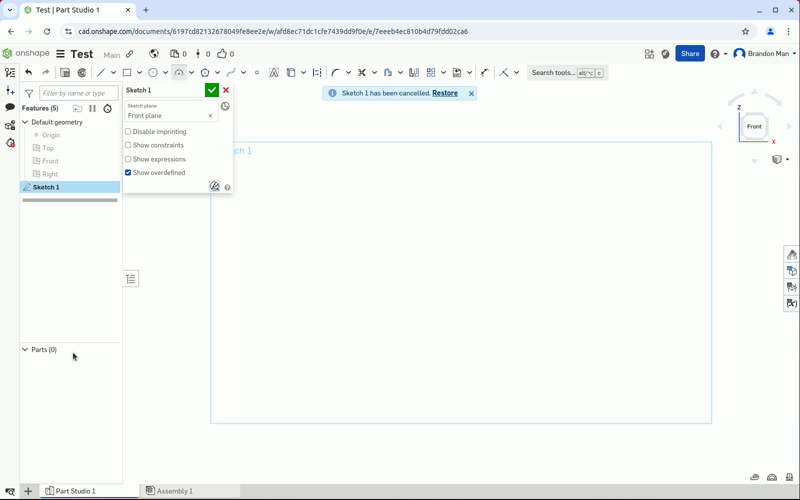
key_down(shift)
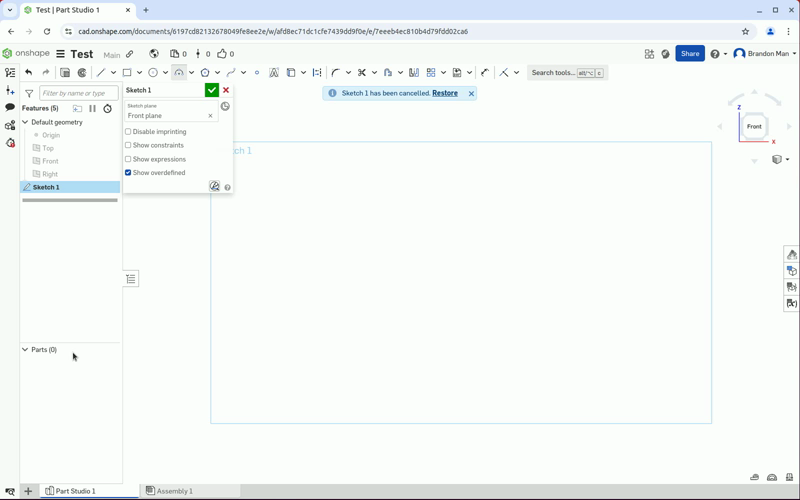
mouse_move(473, 395)
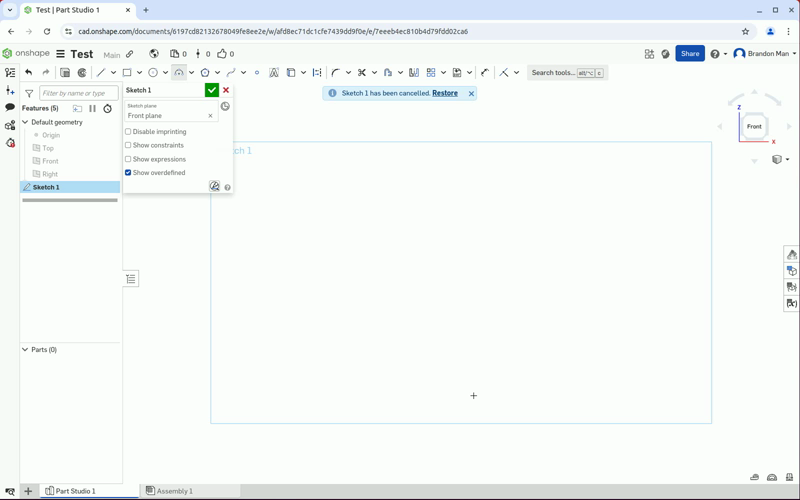
click(473, 395)
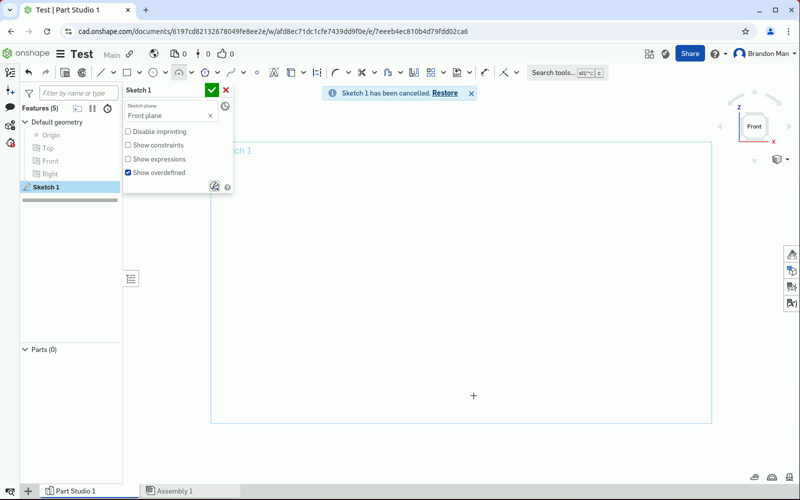
key_up(shift)
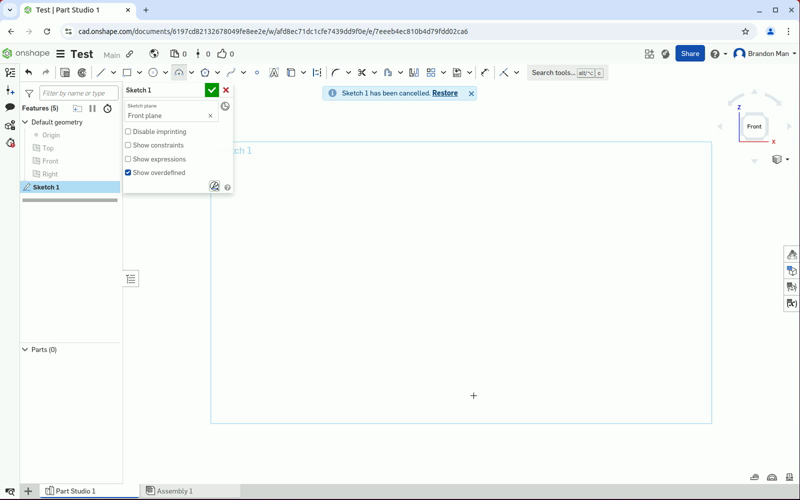
key_down(shift)
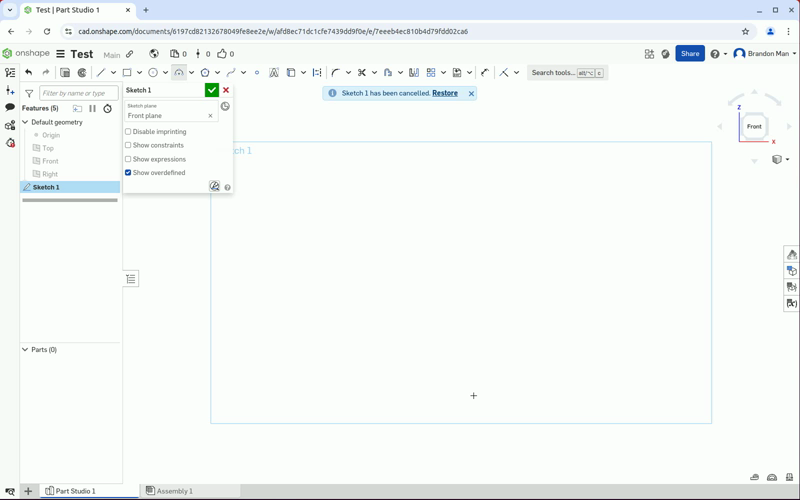
mouse_move(473, 198)
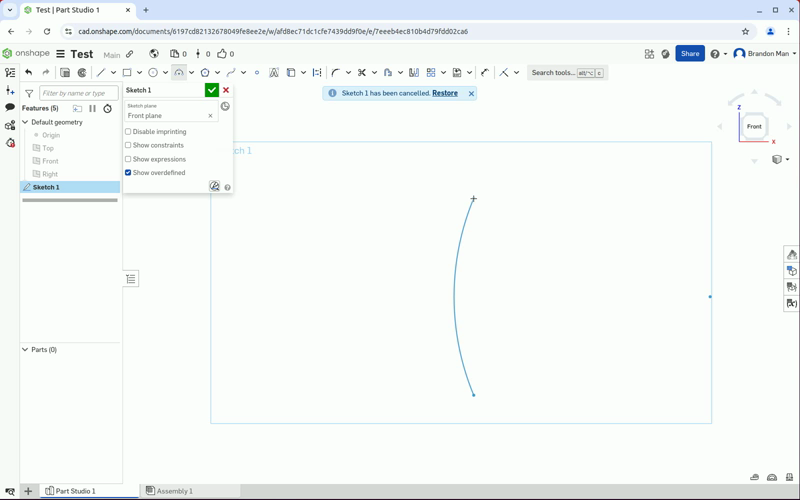
click(473, 198)
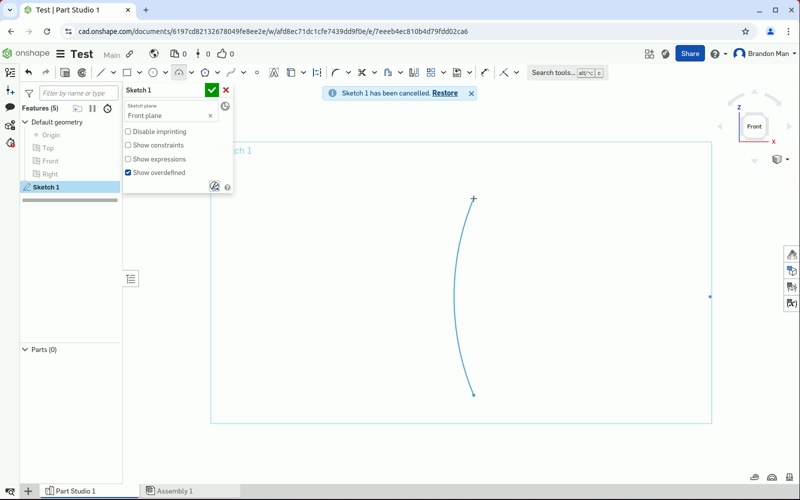
mouse_move(572, 296)
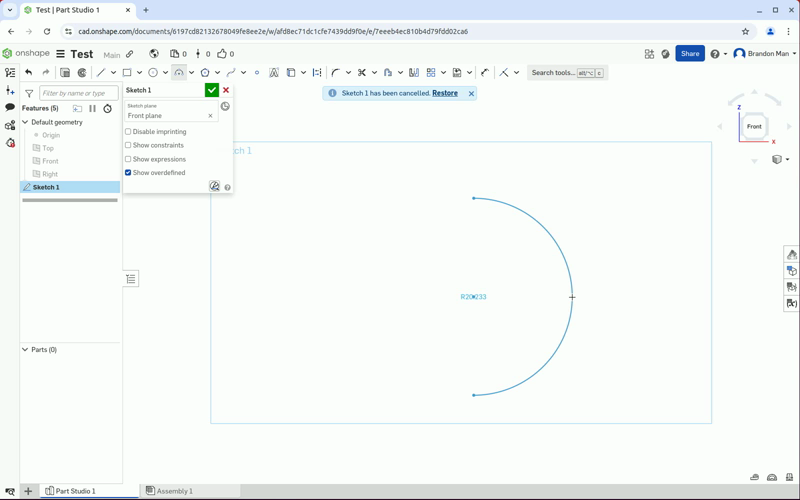
click(572, 296)
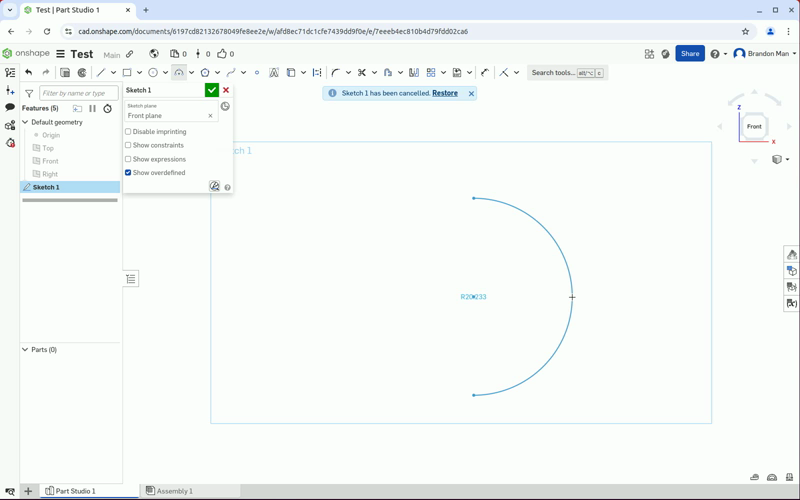
key_up(shift)
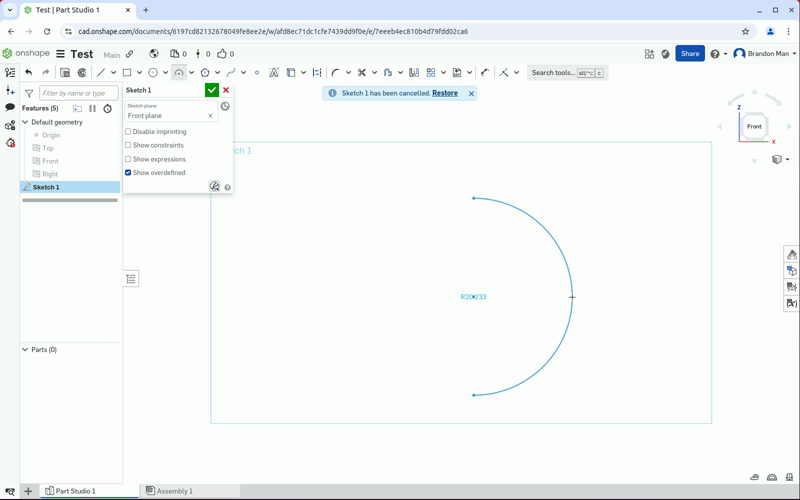
mouse_move(473, 198)
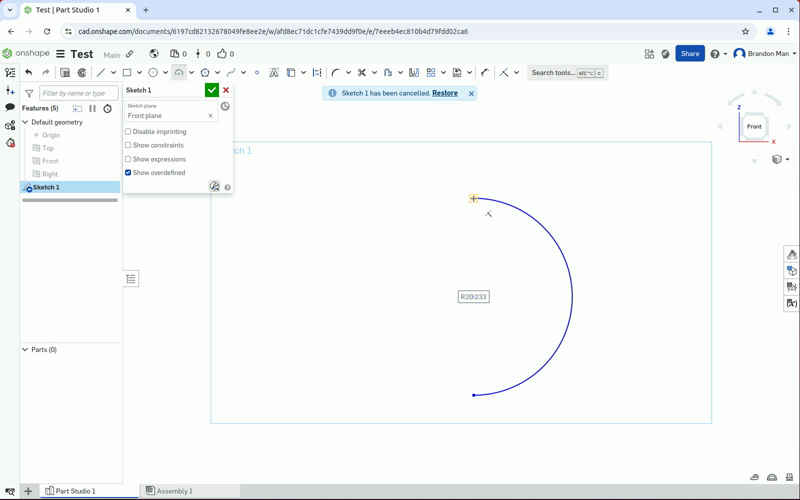
click(473, 198)
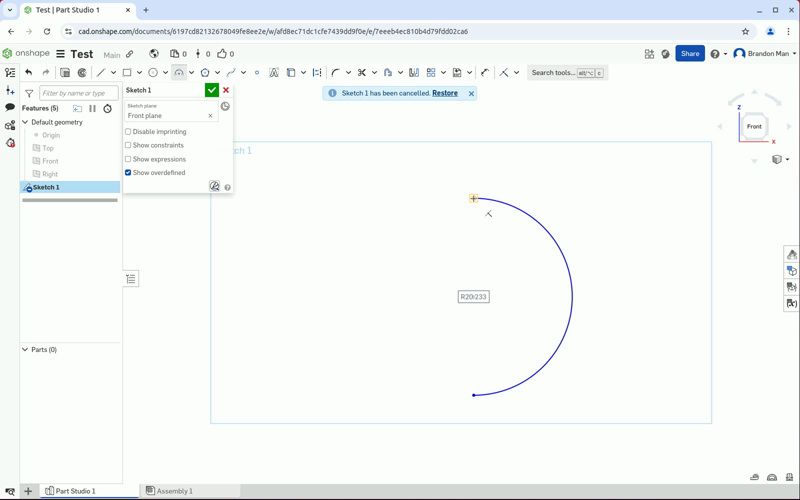
mouse_move(473, 395)
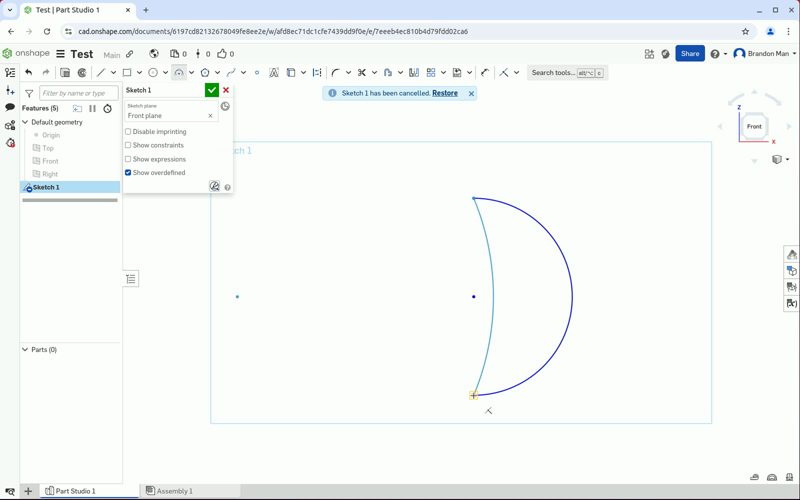
click(473, 395)
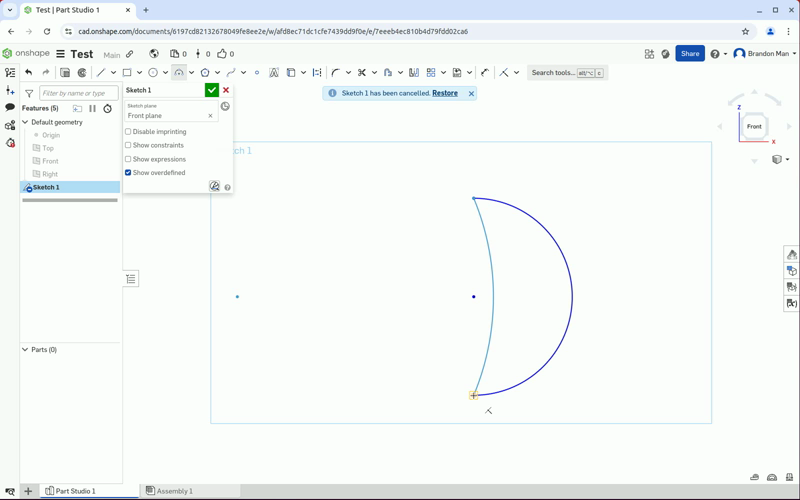
key_down(shift)
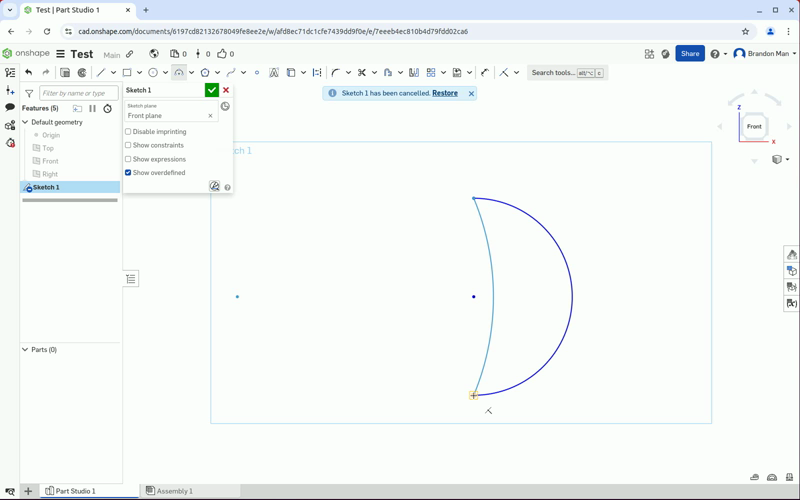
mouse_move(374, 296)
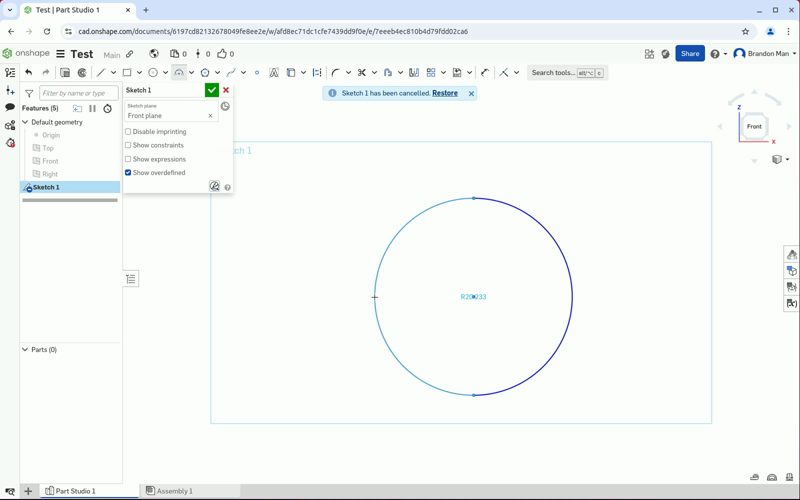
click(374, 296)
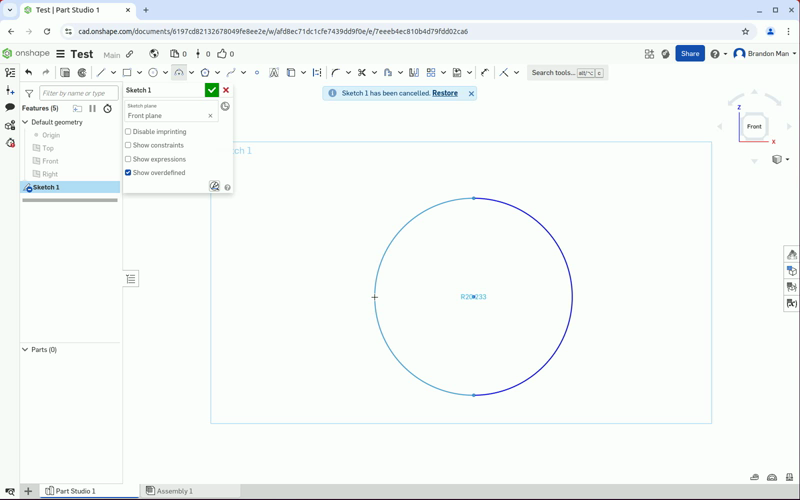
key_up(shift)
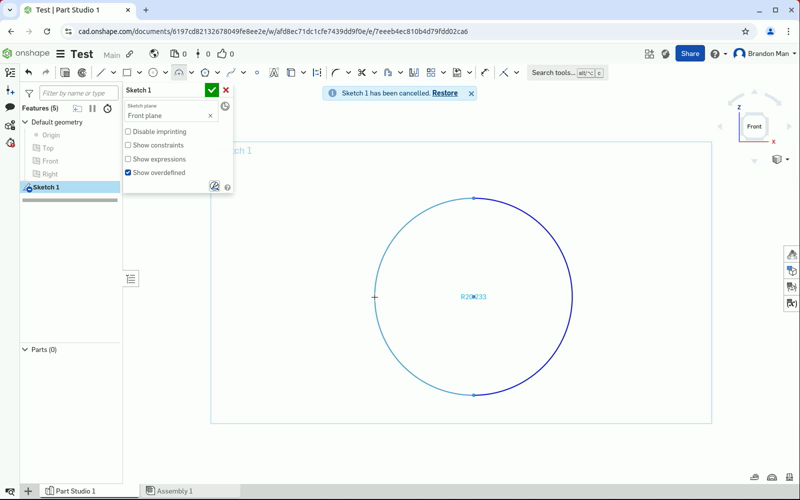
key(esc)
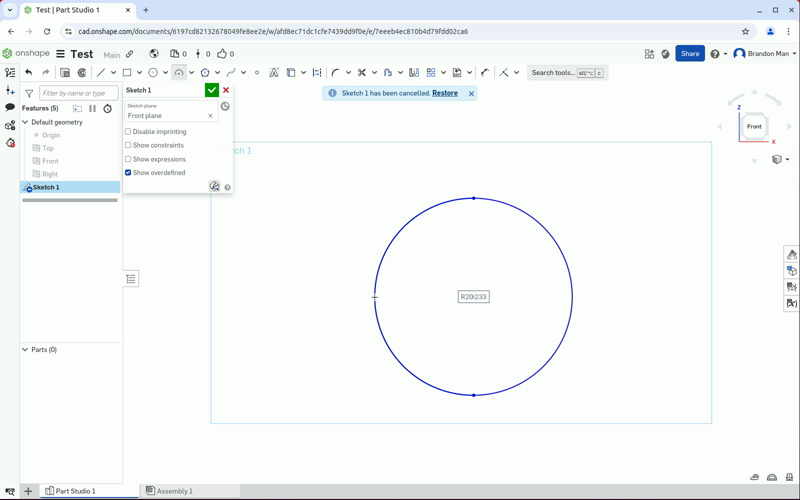
mouse_move(474, 234)
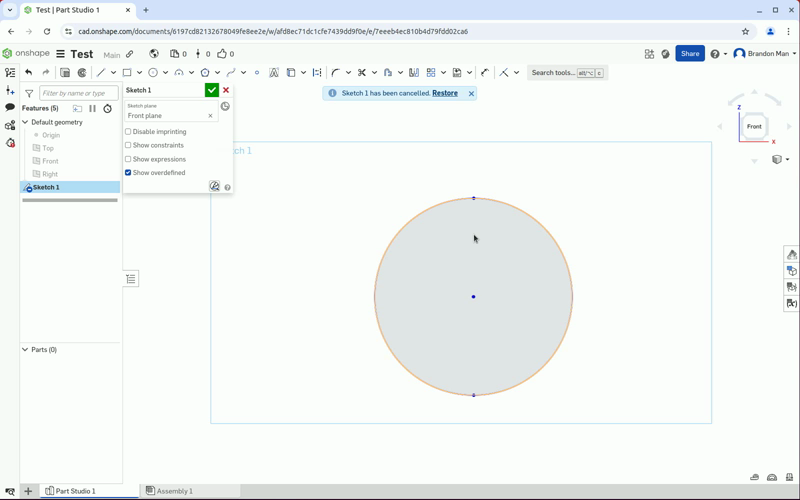
click(474, 234)
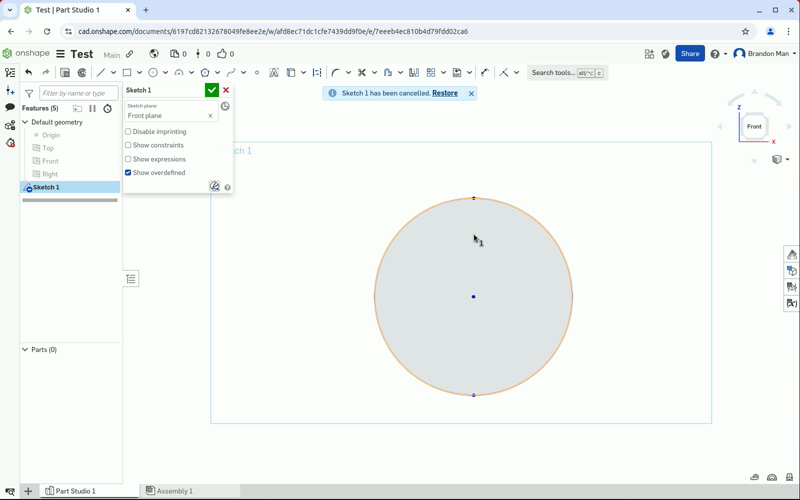
mouse_move(73, 352)
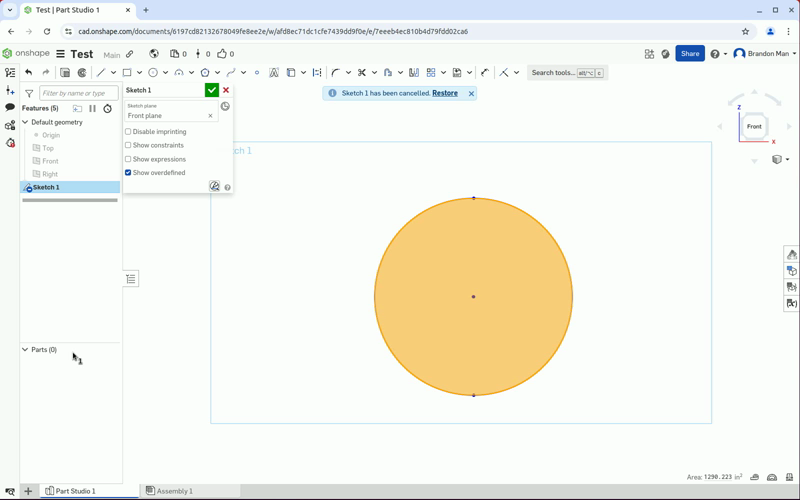
key(shift+y)
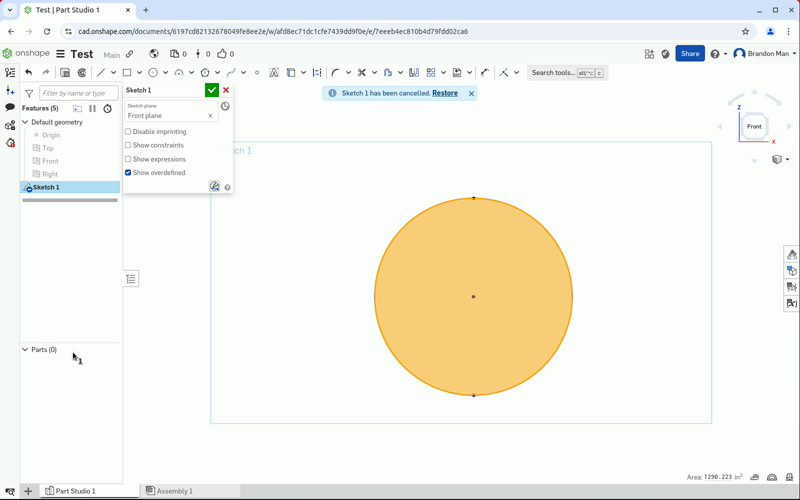
key(shift+e)
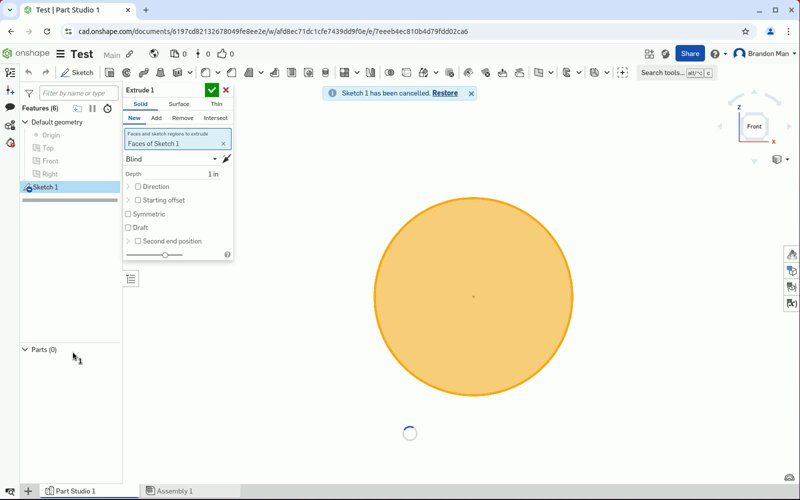
mouse_move(143, 106)
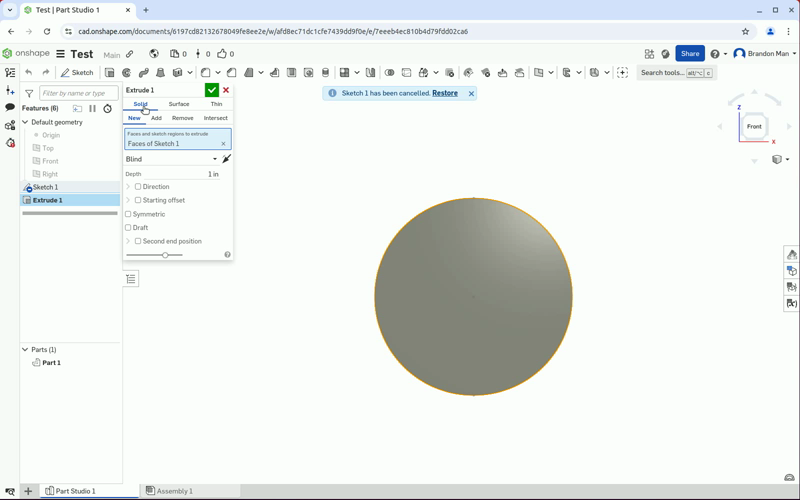
click(143, 106)
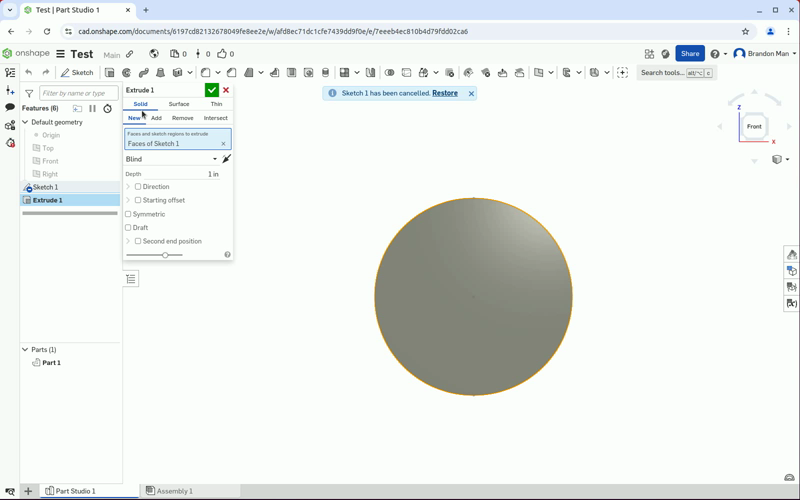
mouse_move(137, 120)
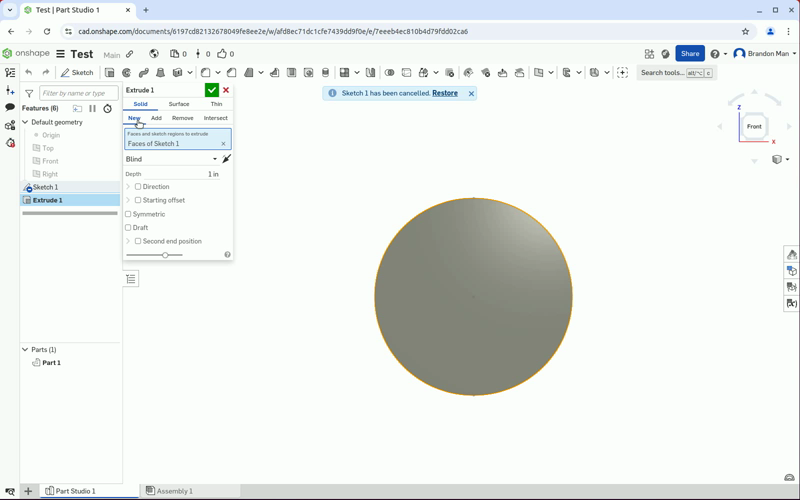
click(137, 120)
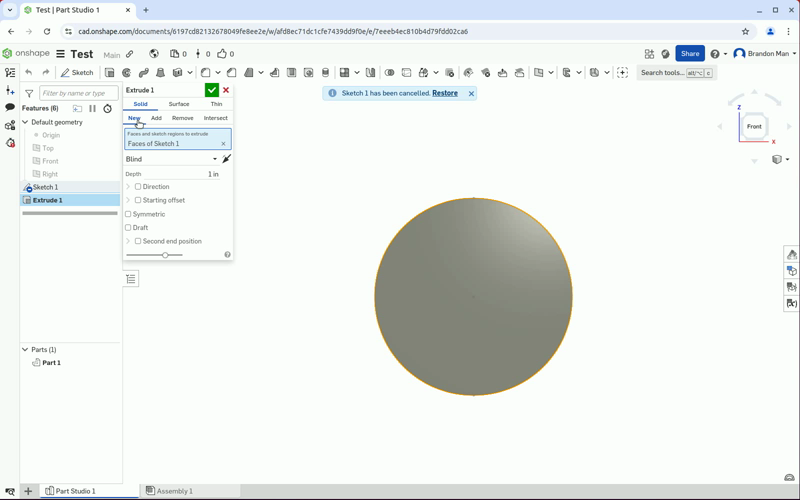
key(tab, 4)
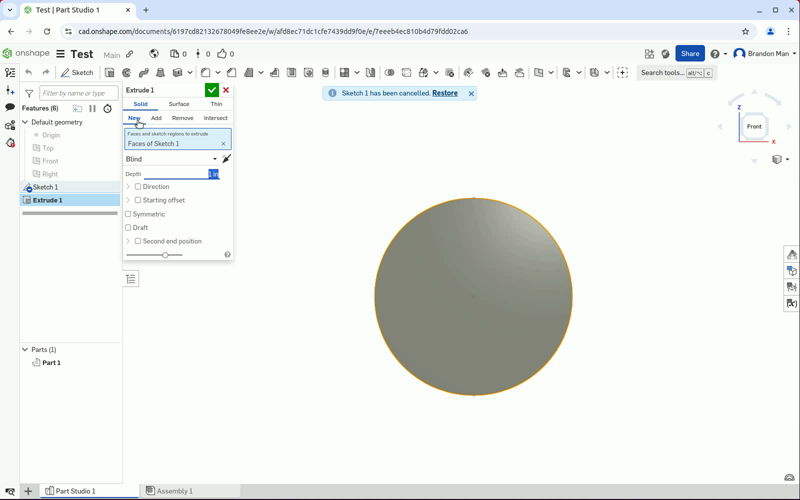
text(5.055)
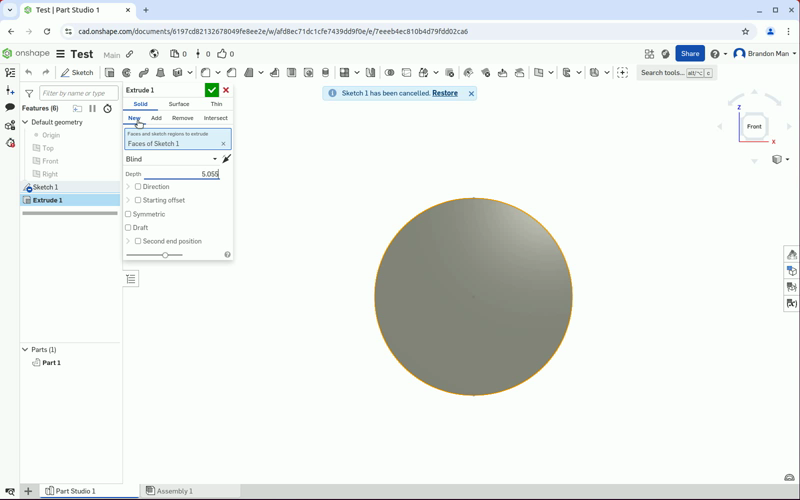
key(enter)
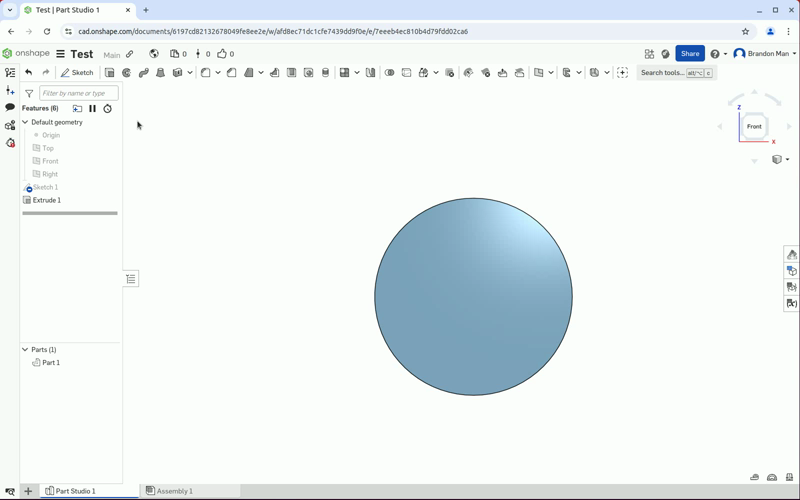
key(shift+h)
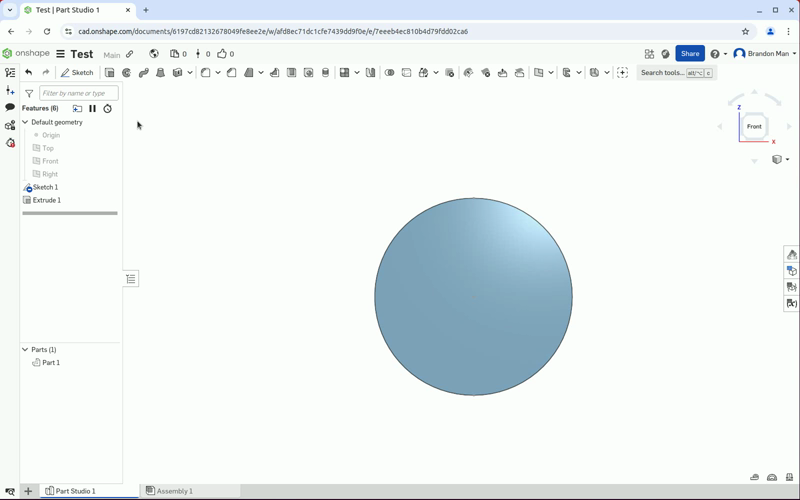
key(shift+h)
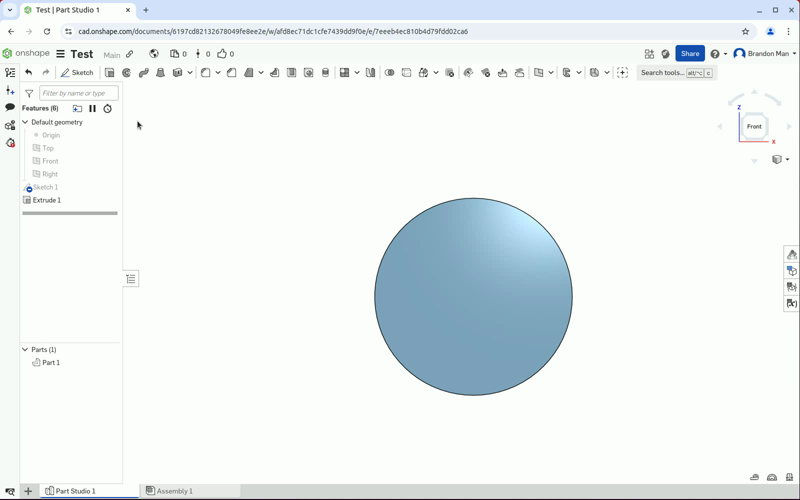
mouse_move(73, 189)
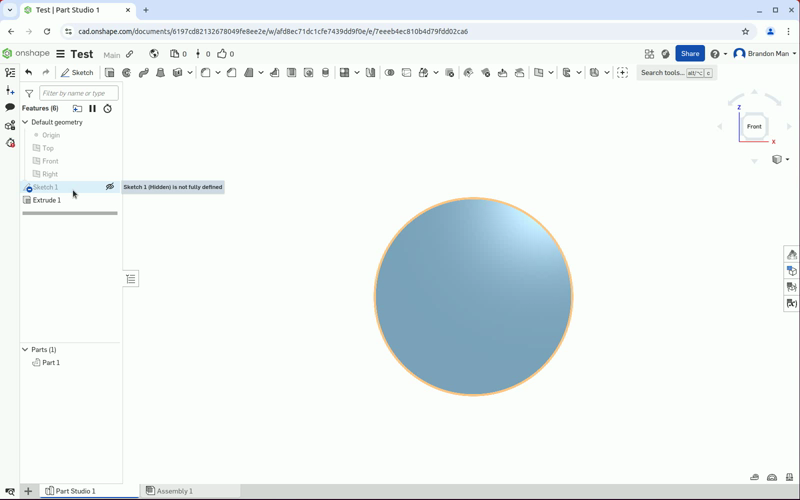
click(73, 189)
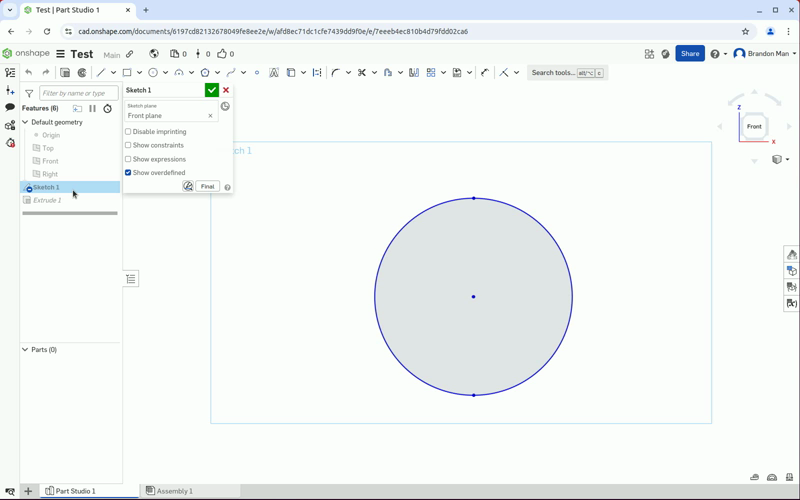
mouse_move(229, 92)
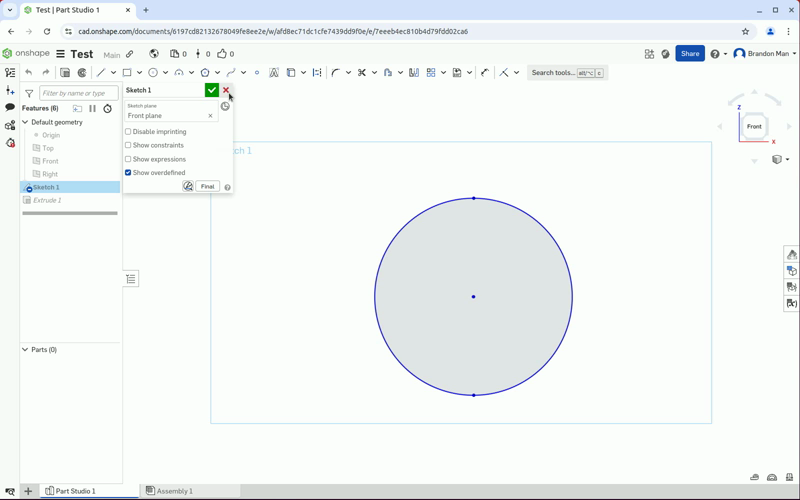
click(229, 92)
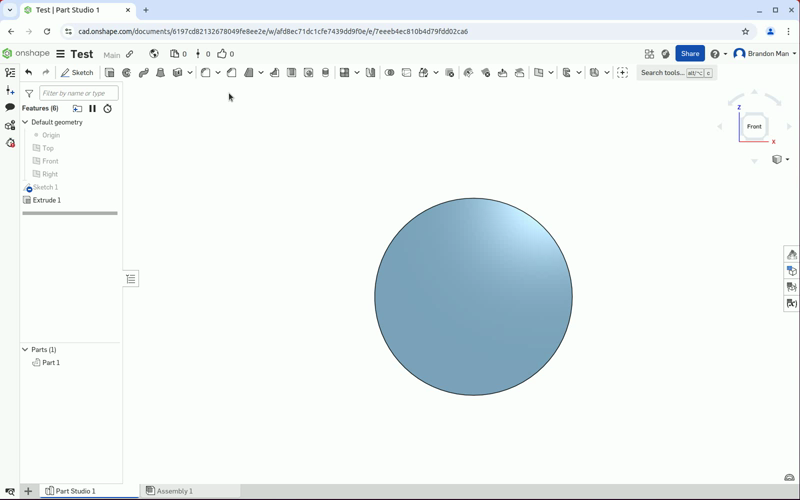
mouse_move(541, 75)
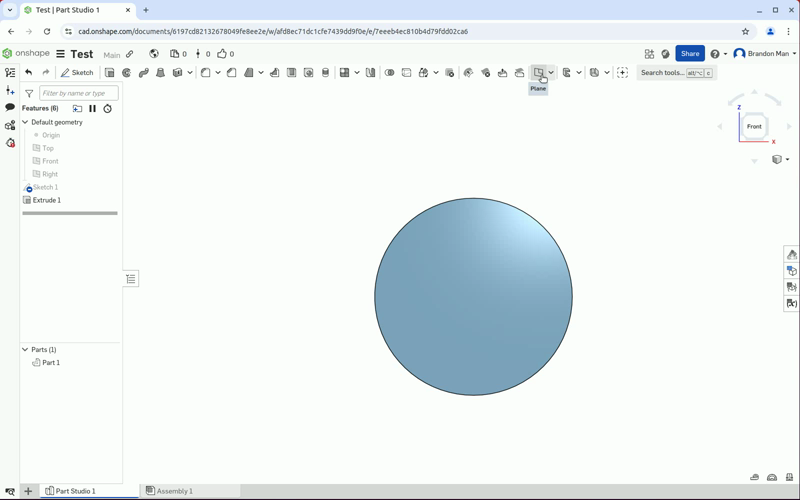
click(541, 75)
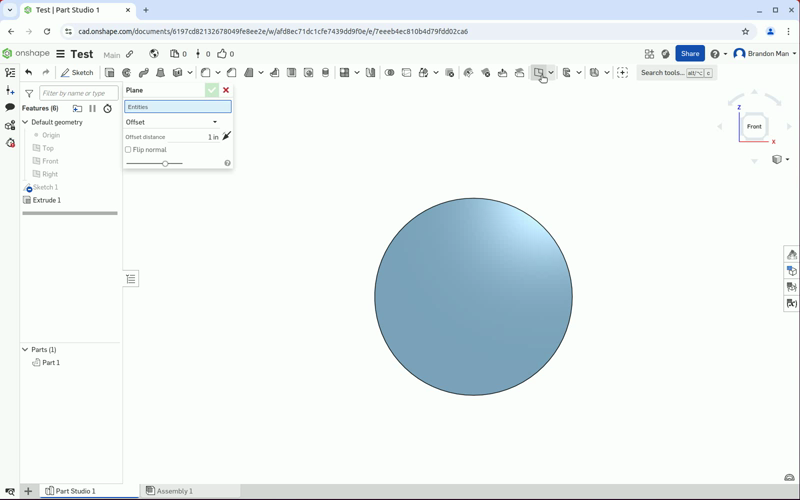
mouse_move(73, 163)
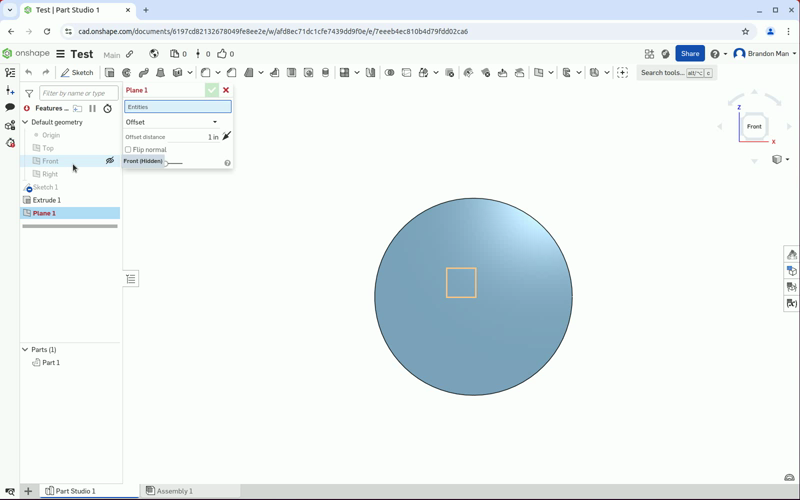
click(73, 163)
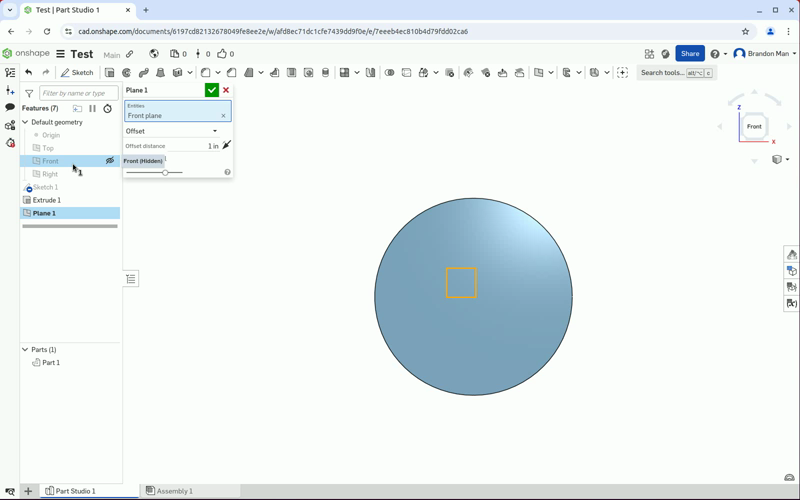
key(tab, 2)
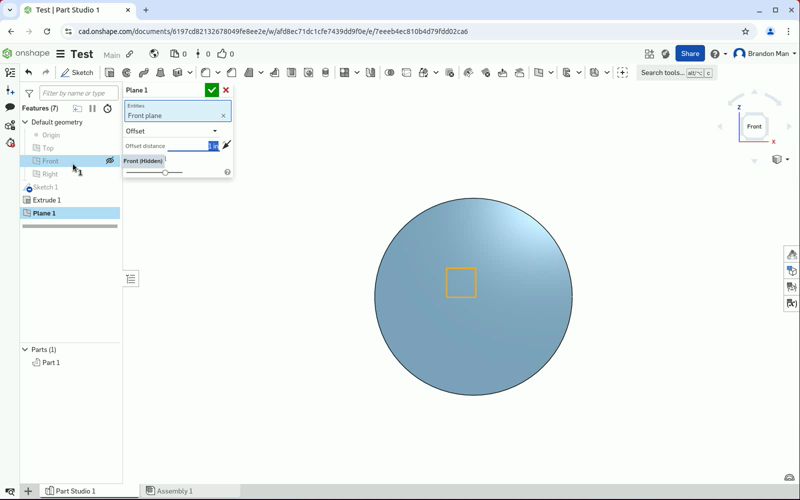
text(5.053)
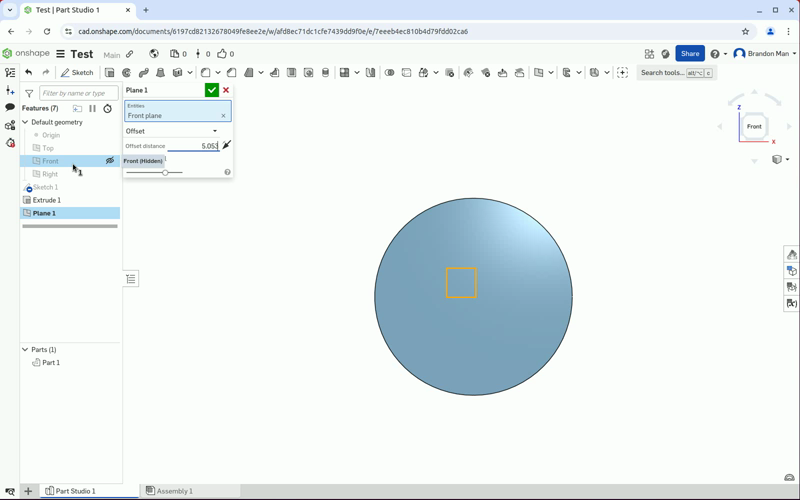
key(enter, 2)
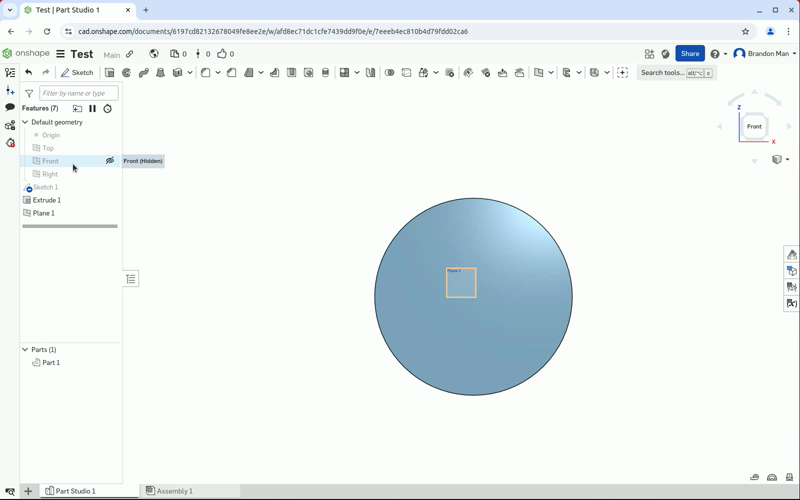
key(shift+s)
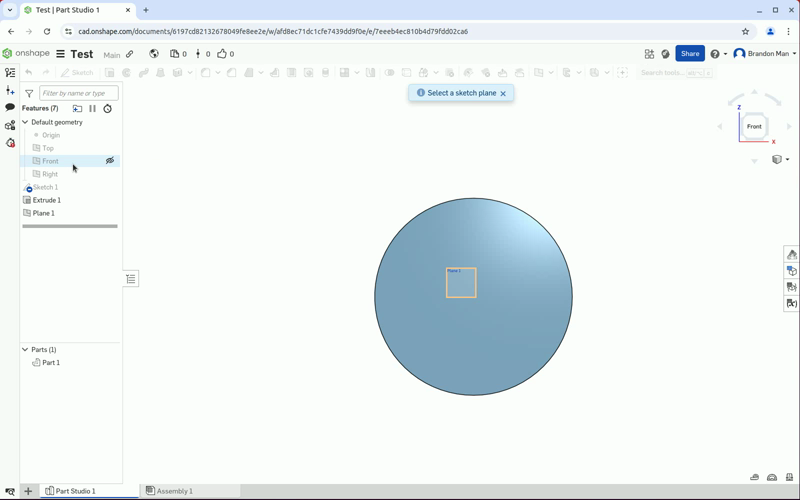
mouse_move(73, 215)
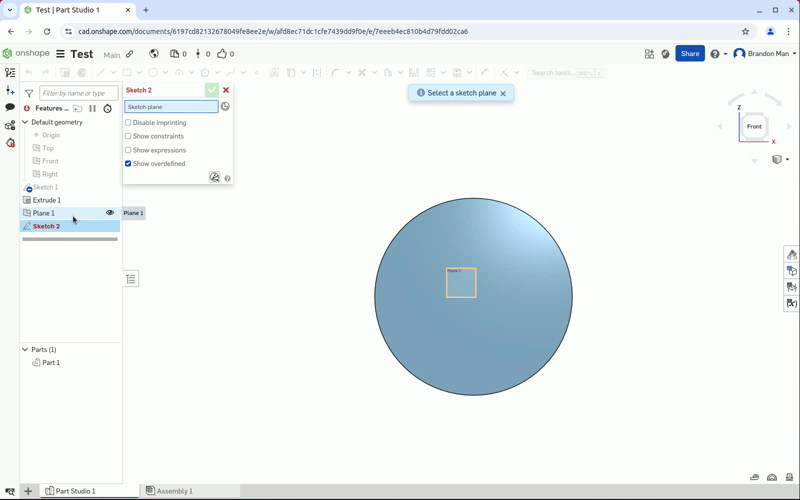
click(73, 215)
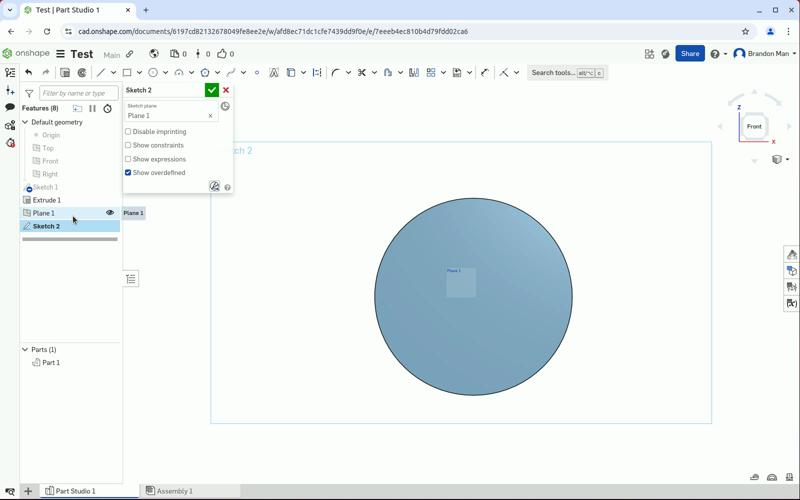
mouse_move(73, 352)
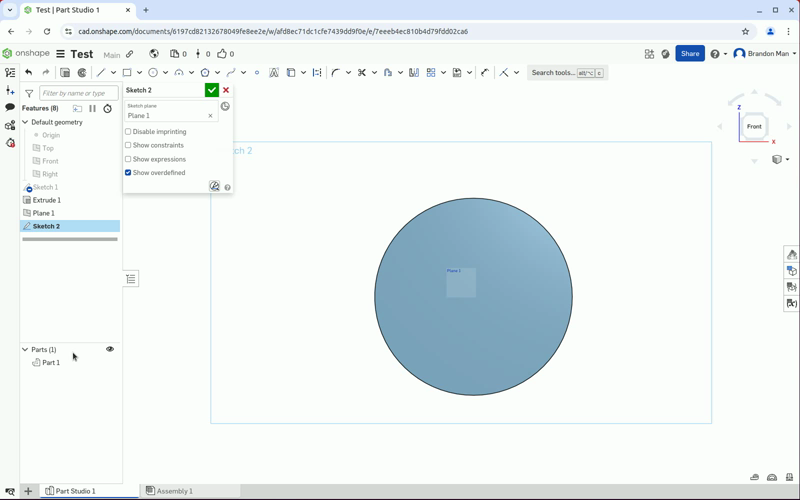
key(y)
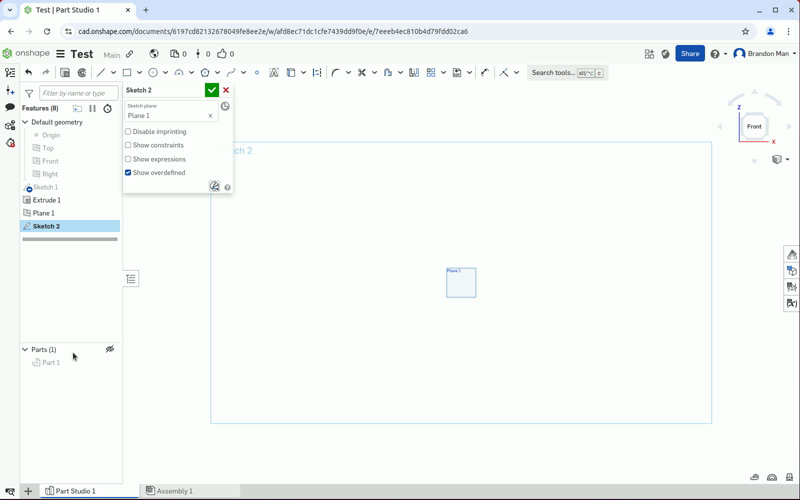
key(c)
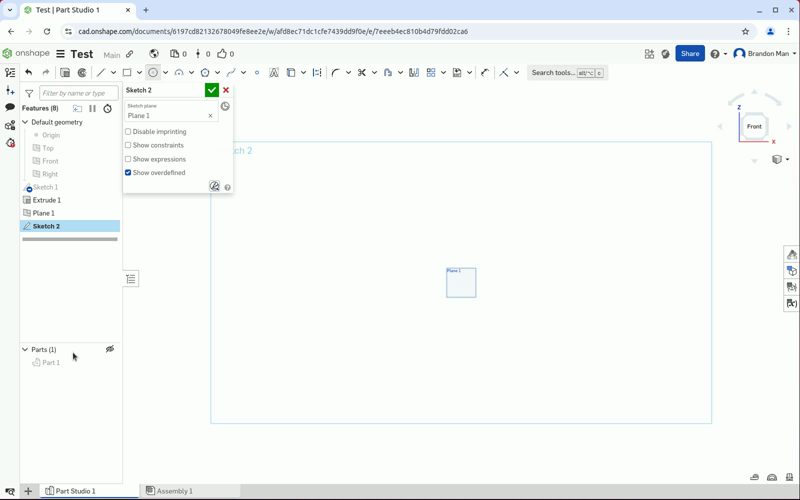
key_down(shift)
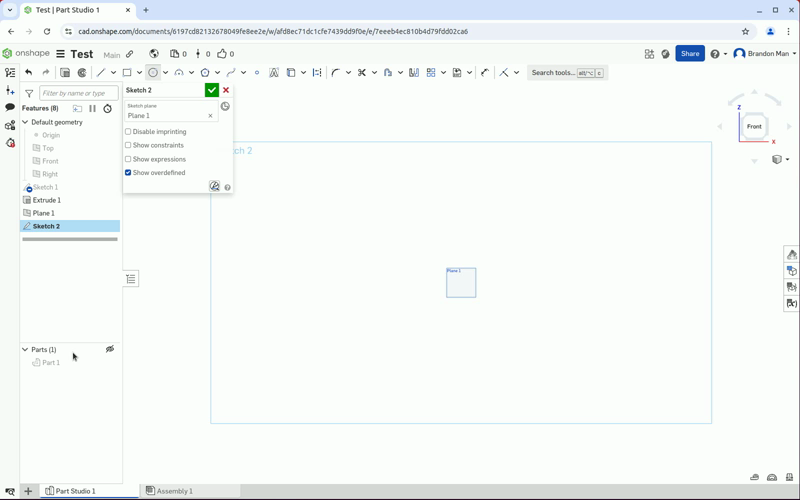
mouse_move(474, 295)
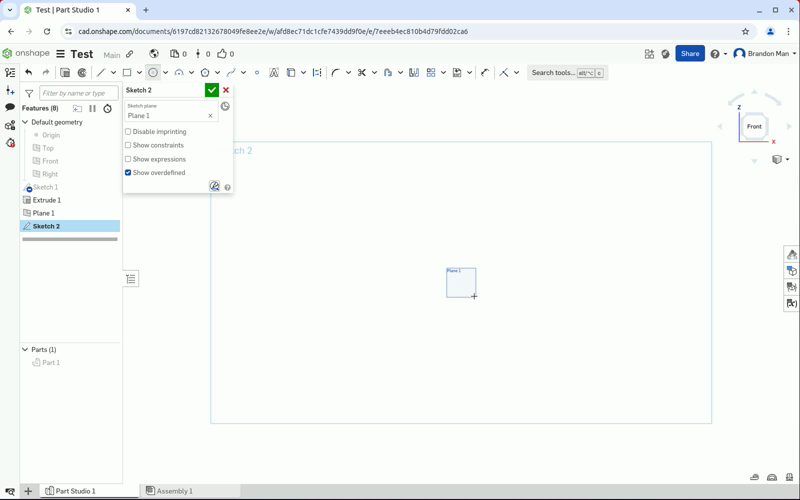
click(474, 295)
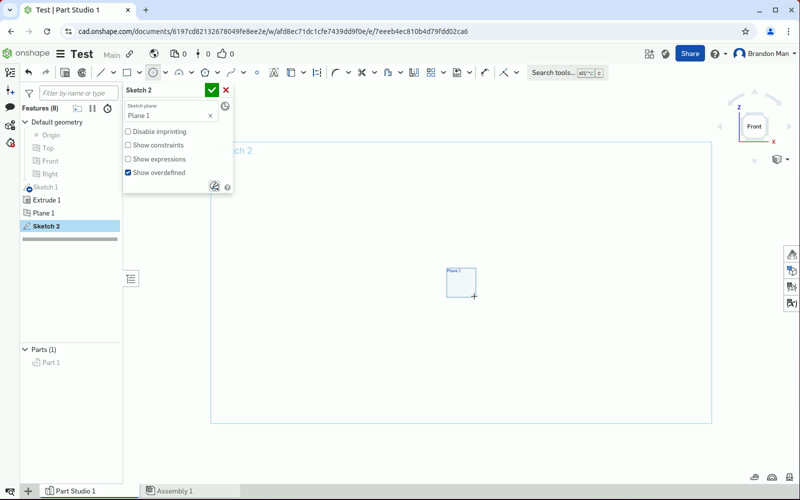
key_up(shift)
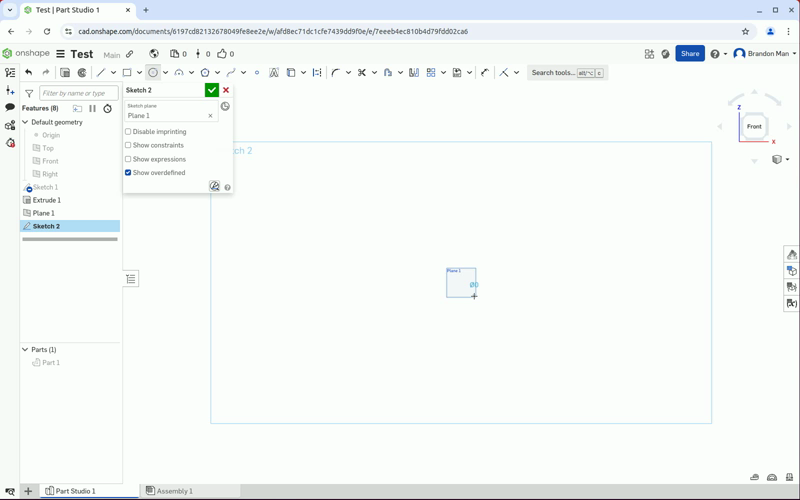
mouse_move(560, 295)
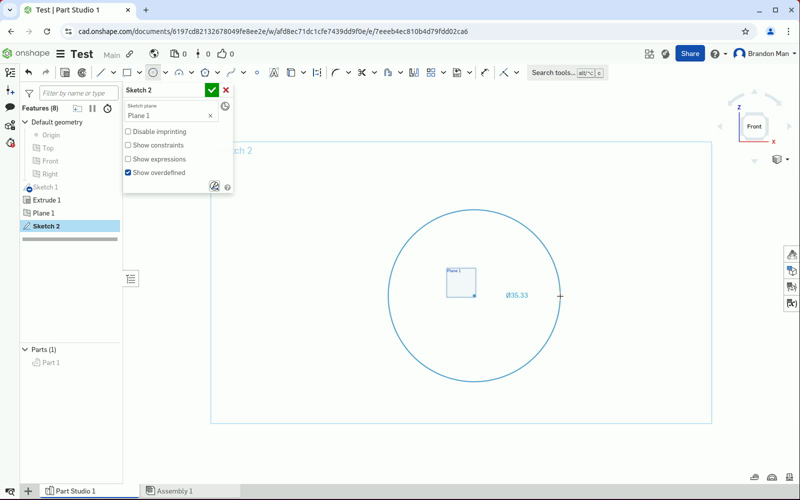
click(560, 295)
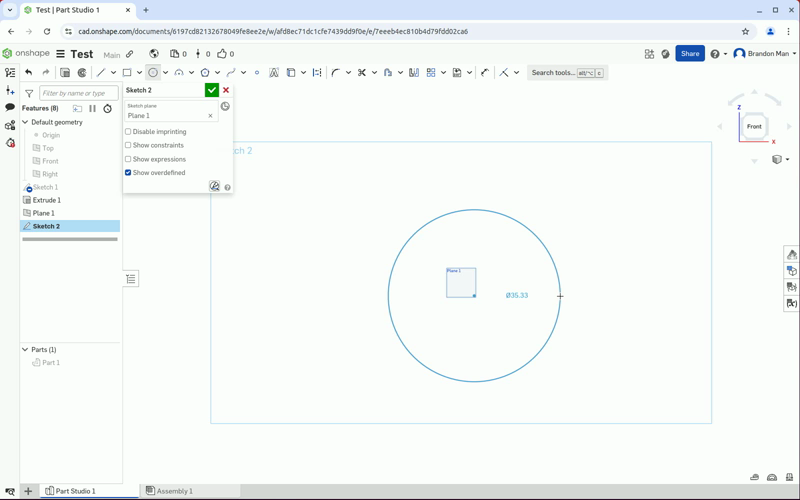
key(esc)
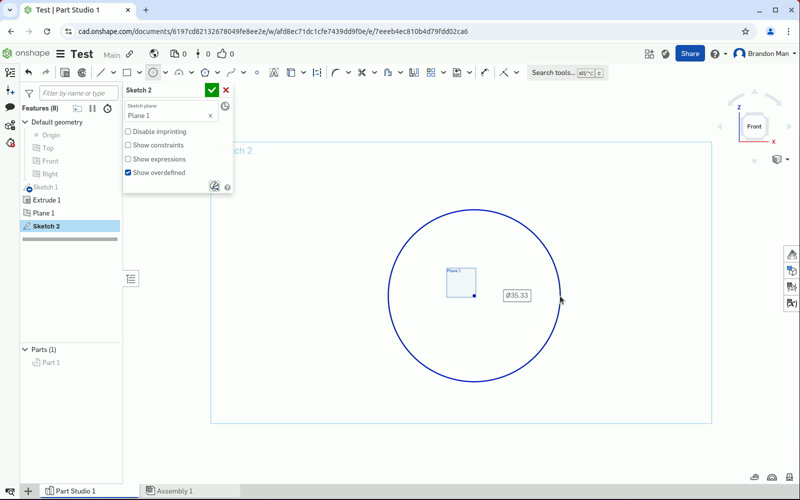
mouse_move(496, 258)
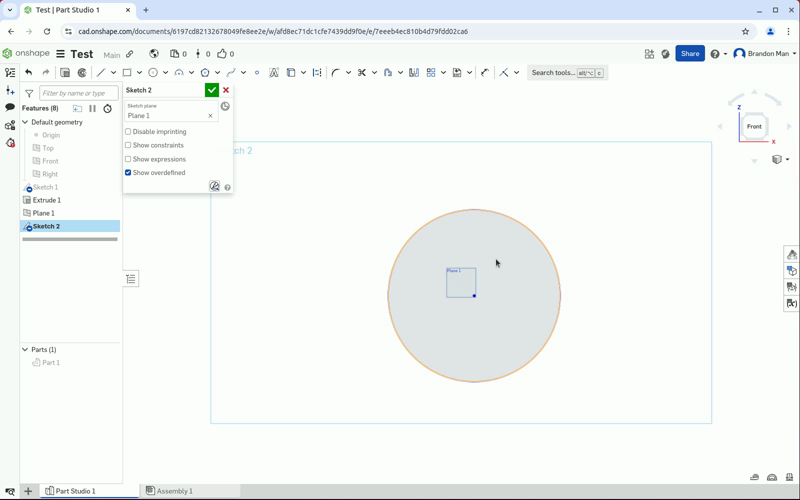
click(496, 258)
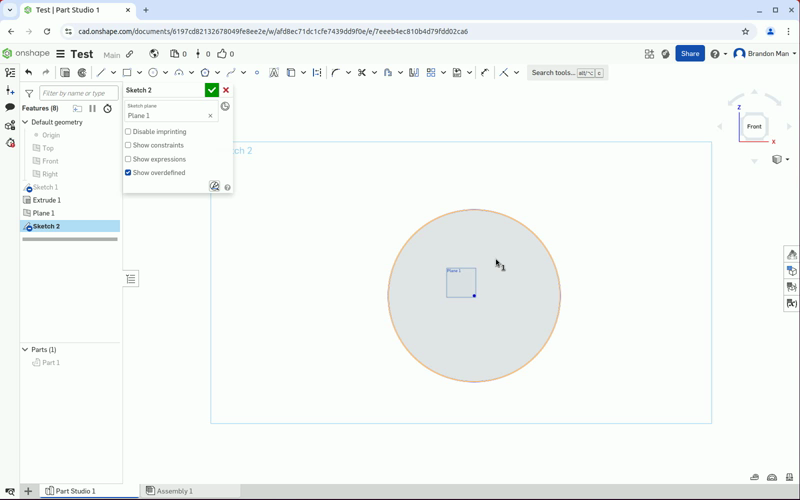
mouse_move(73, 352)
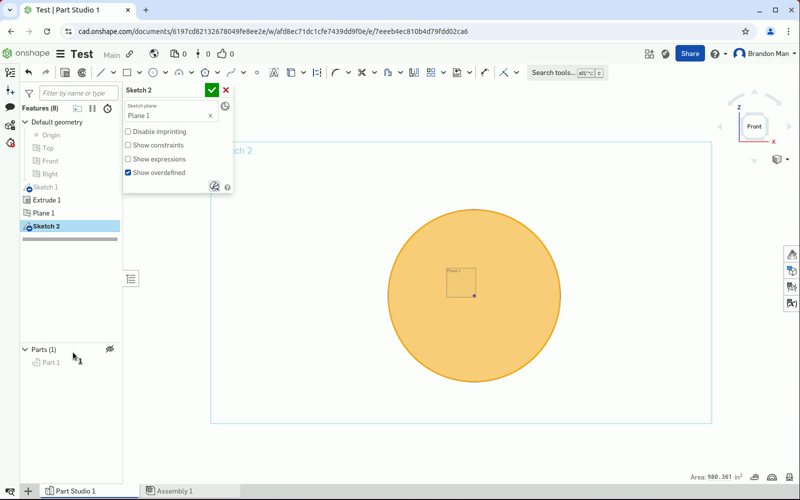
key(shift+y)
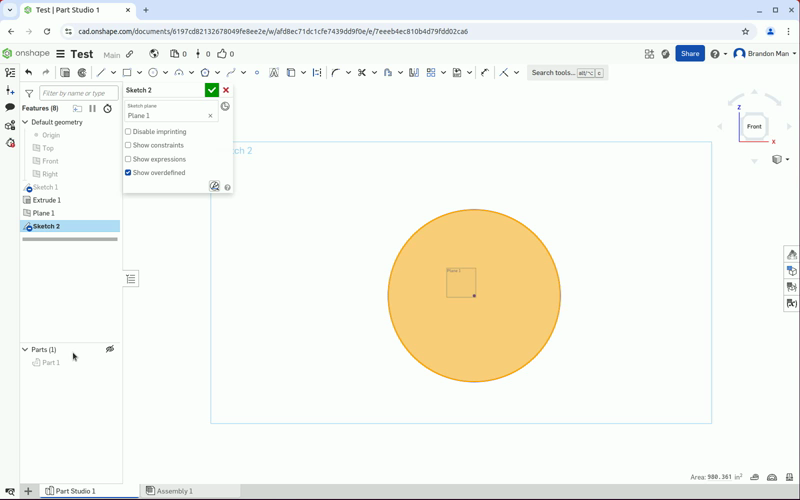
key(shift+e)
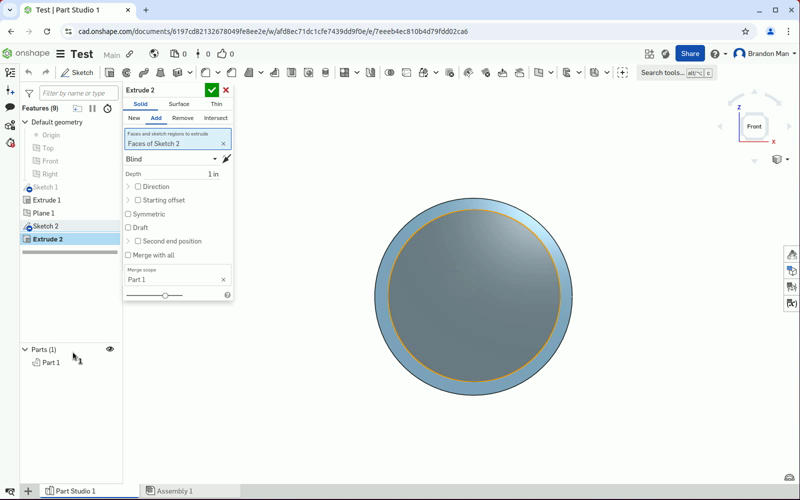
mouse_move(143, 106)
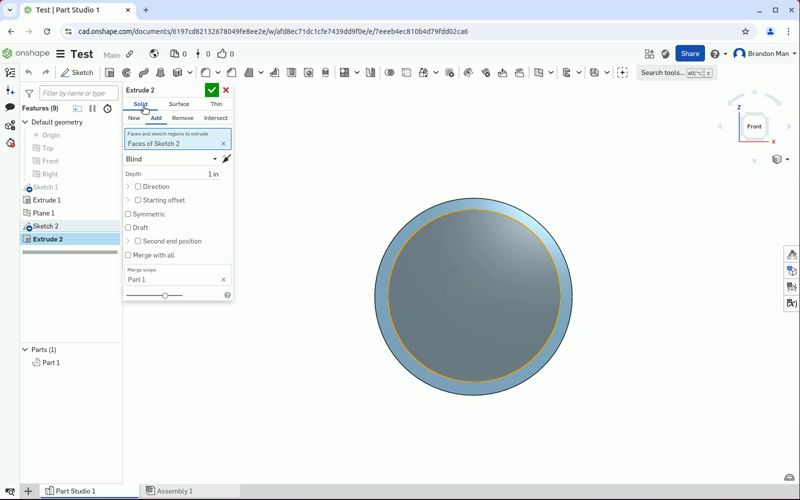
click(143, 106)
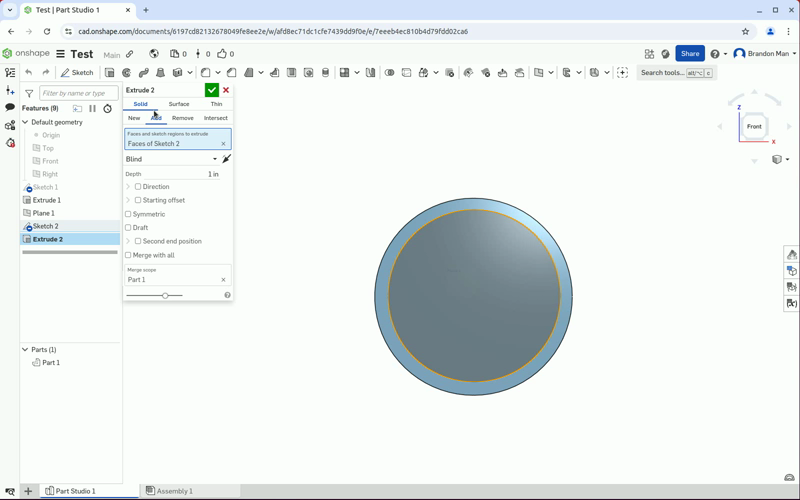
mouse_move(186, 120)
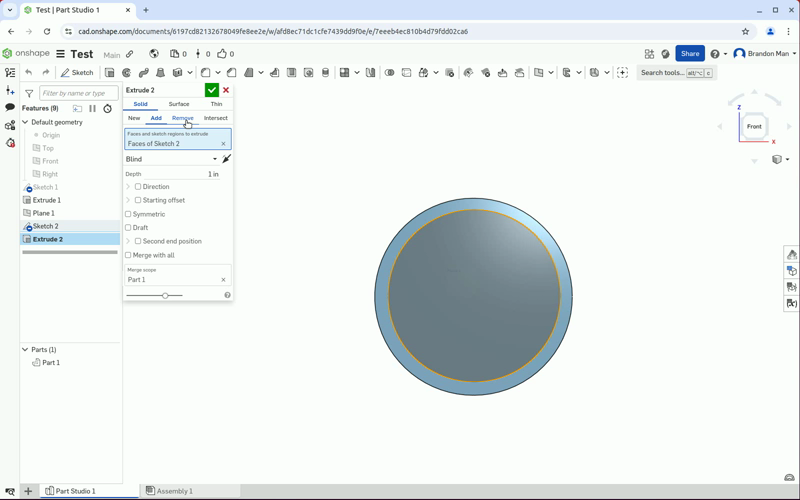
click(186, 120)
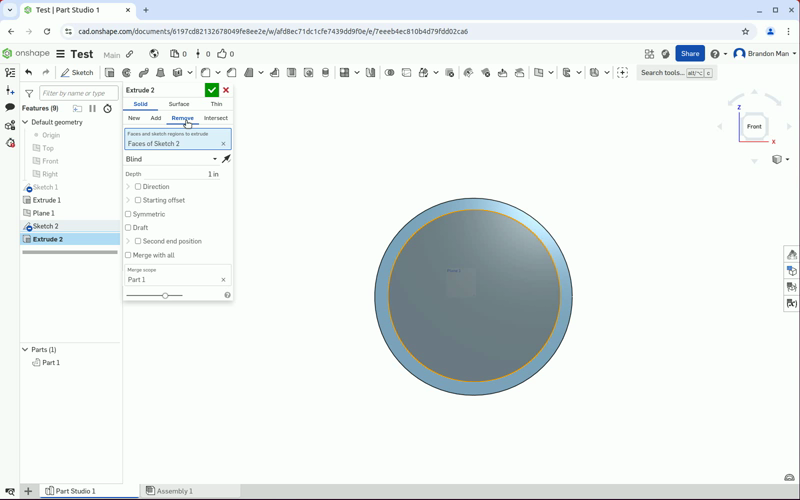
key(tab, 4)
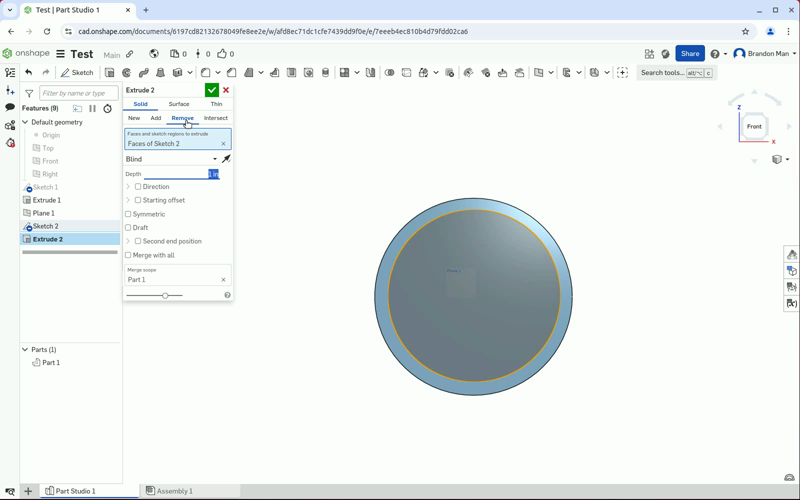
text(10.11)
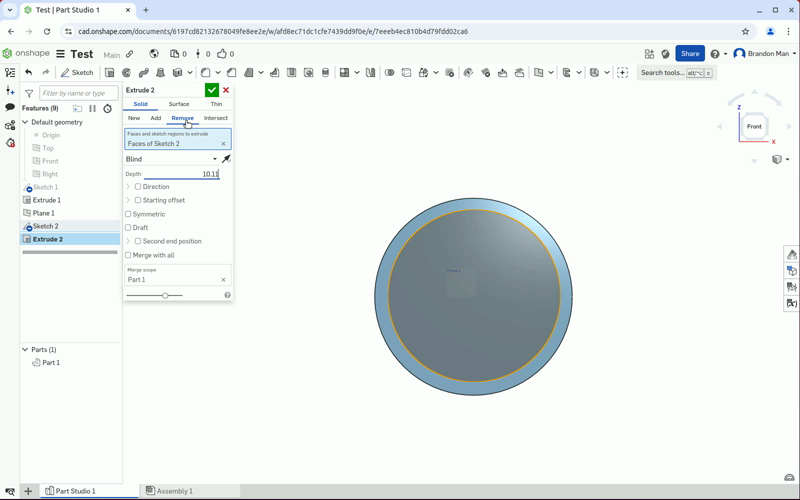
key(tab, 6)
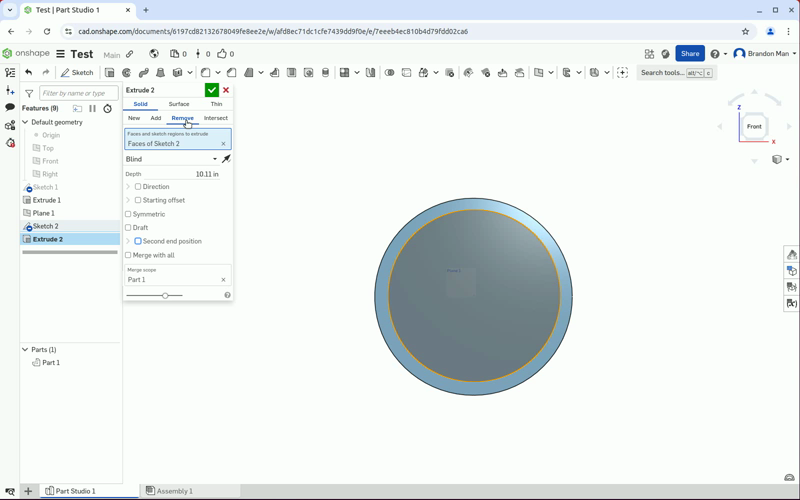
key(space)
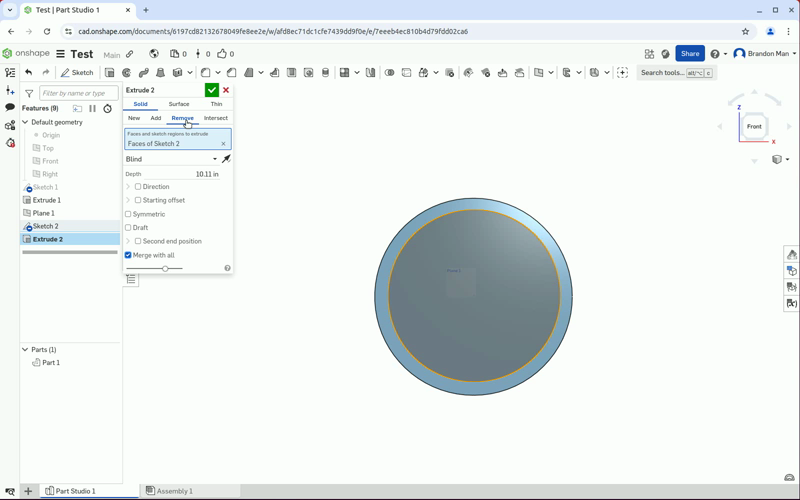
key(enter)
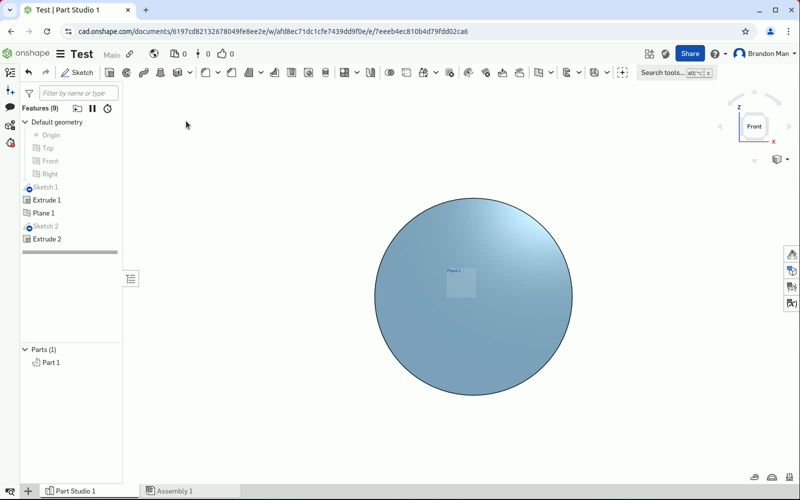
key(shift+h)
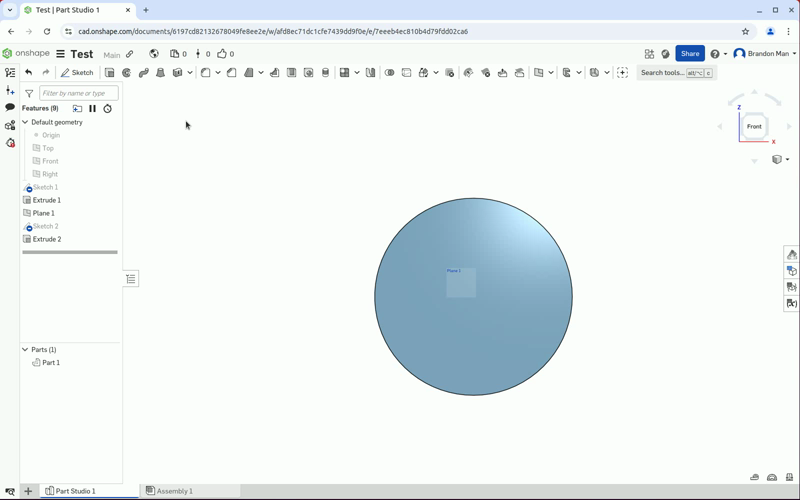
key(shift+h)
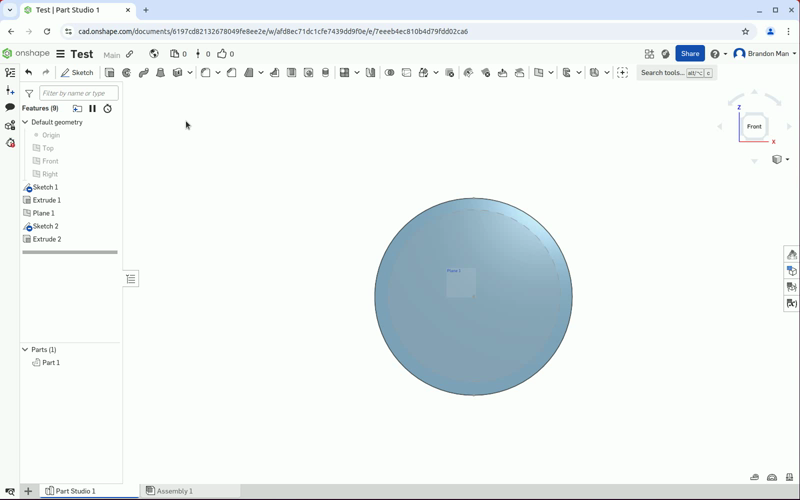
key(shift+7)
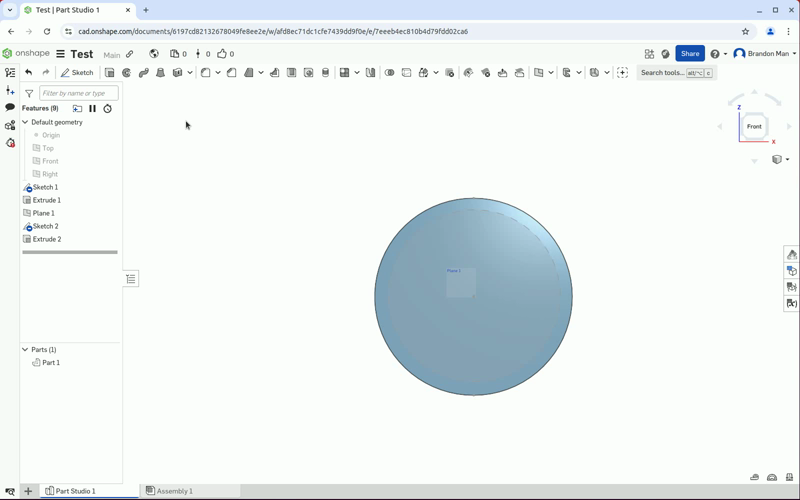
key(left, 2)
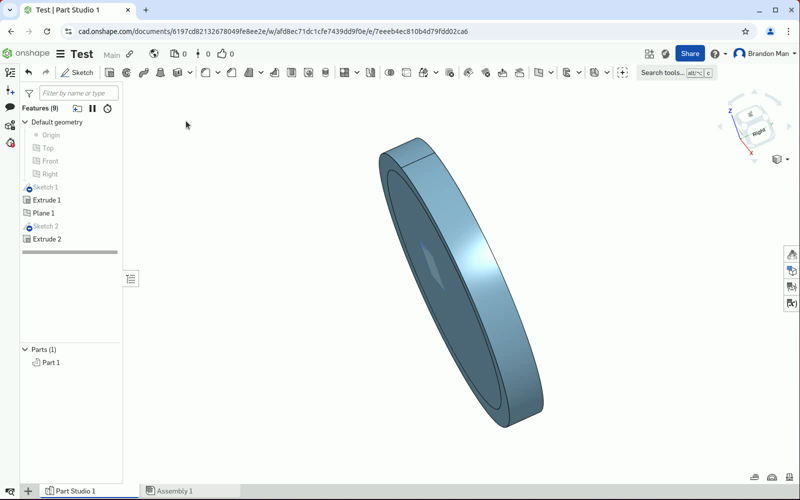
key(down, 2)
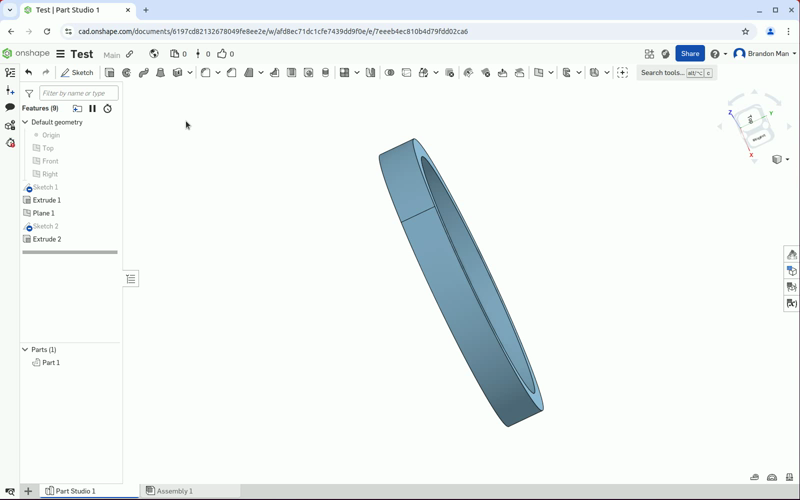
key(up, 2)
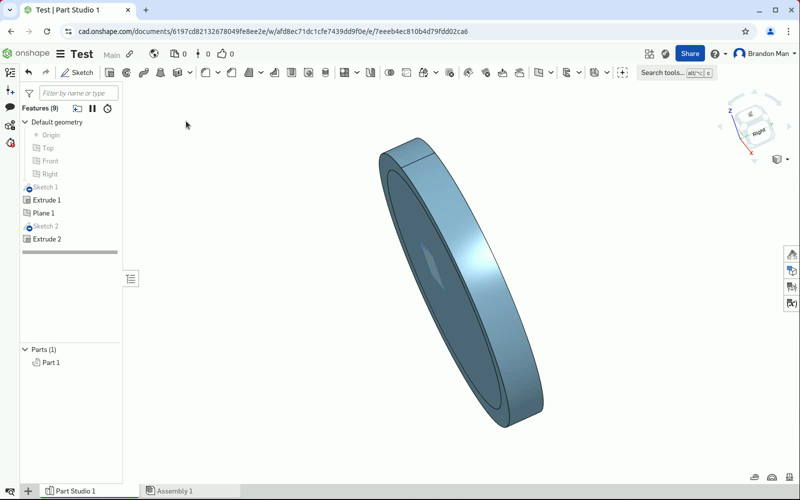
key(right, 2)
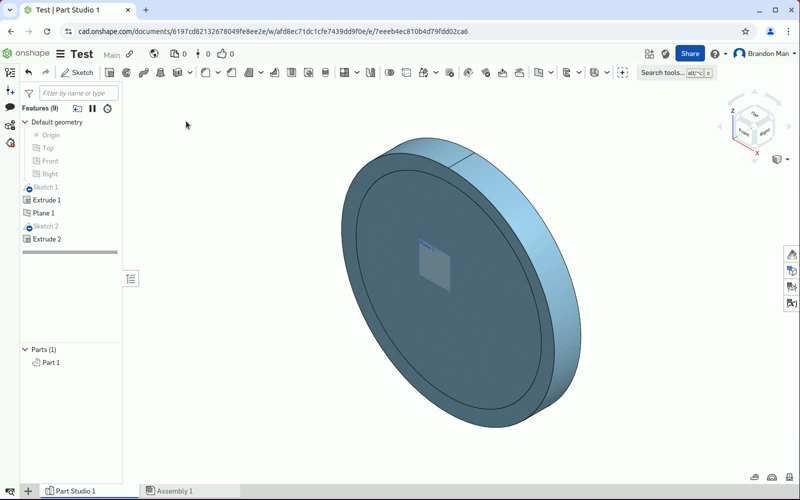
mouse_move(73, 189)
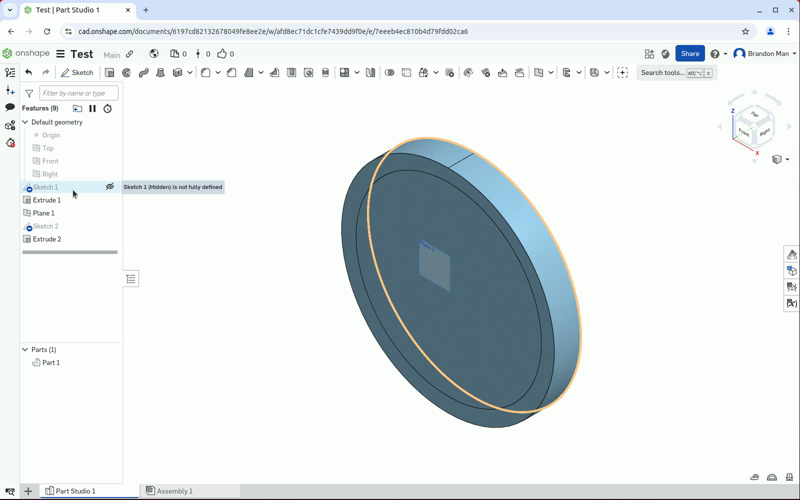
click(73, 189)